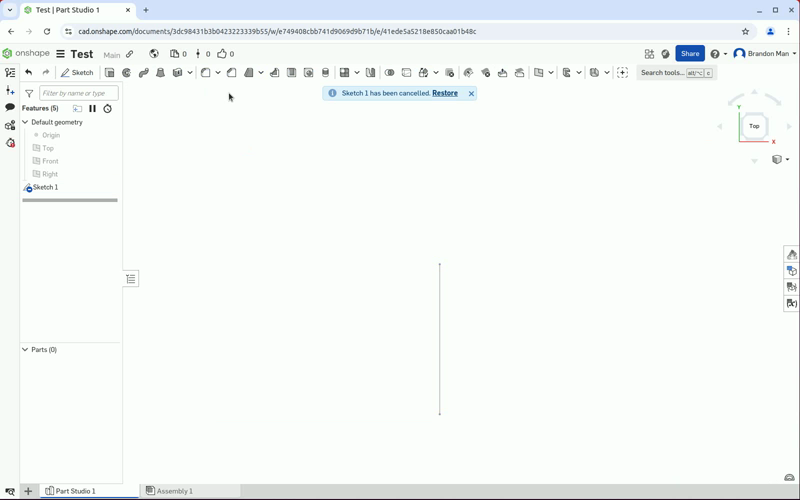
key(shift+h)
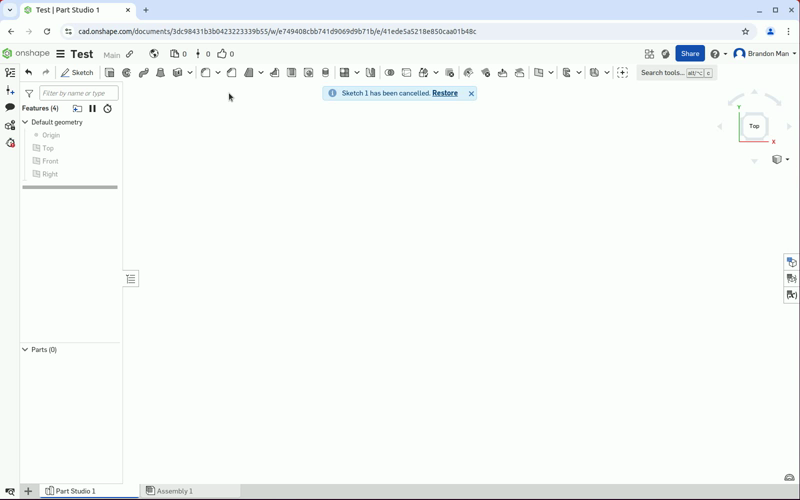
mouse_move(73, 352)
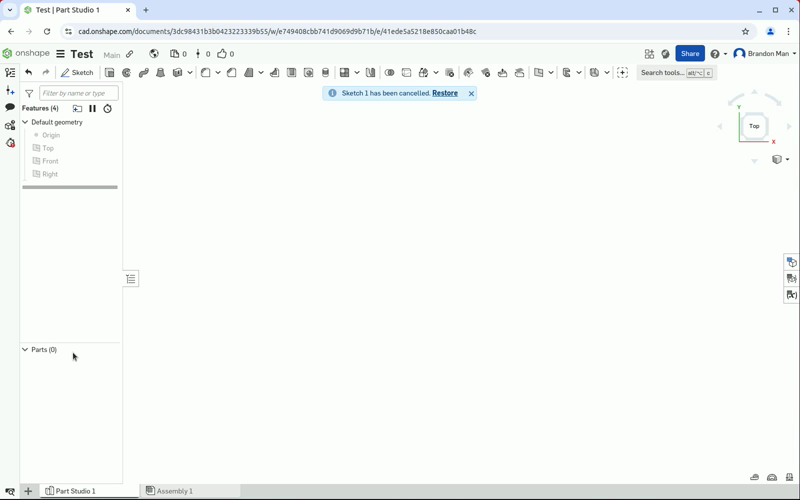
key(y)
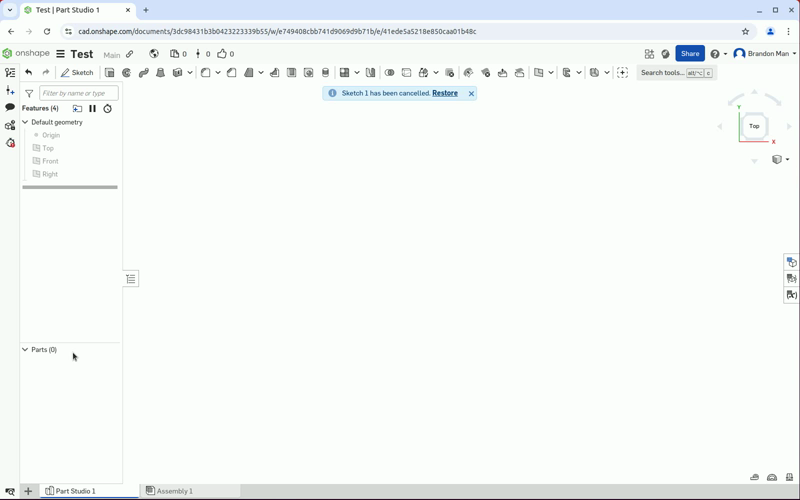
key(shift+p)
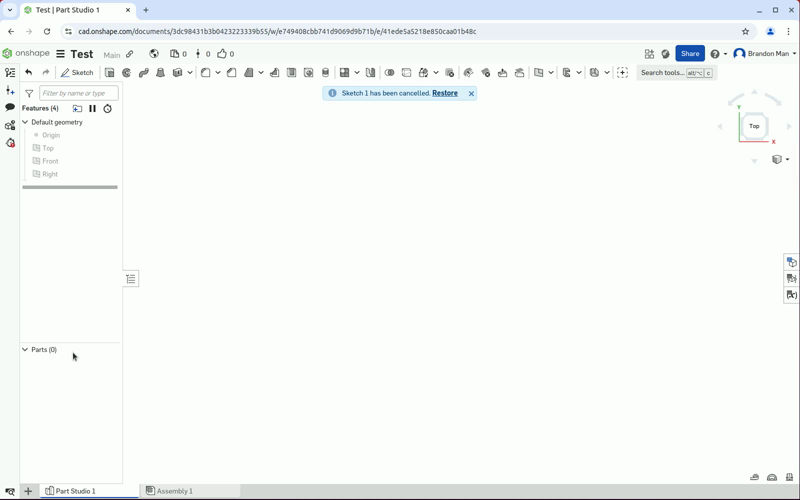
key(space)
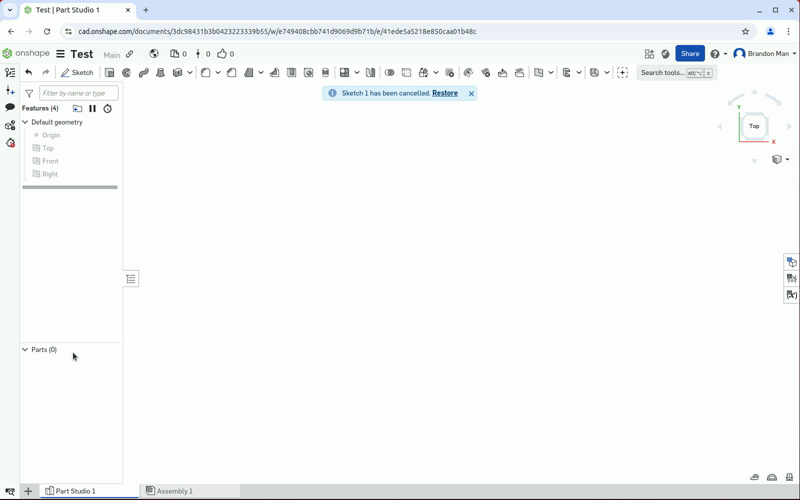
key_down(shift)
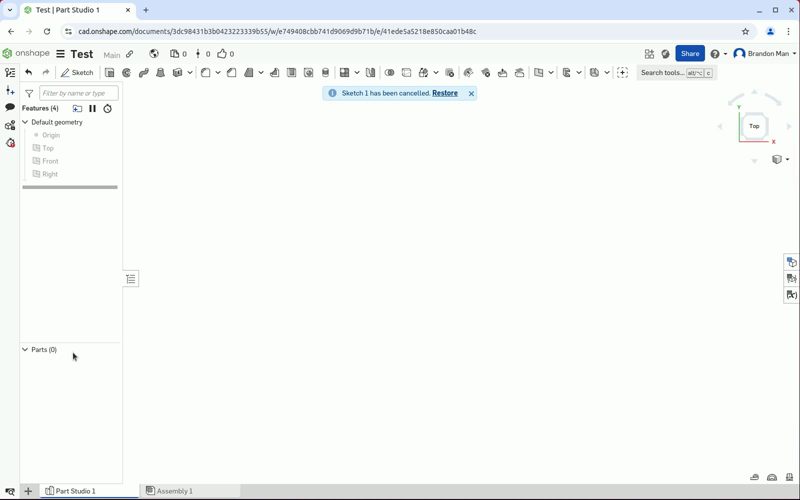
key(up)
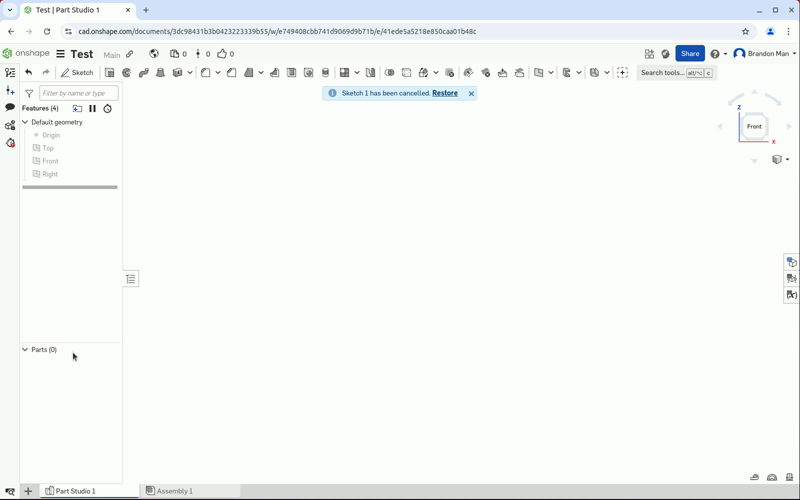
key_up(shift)
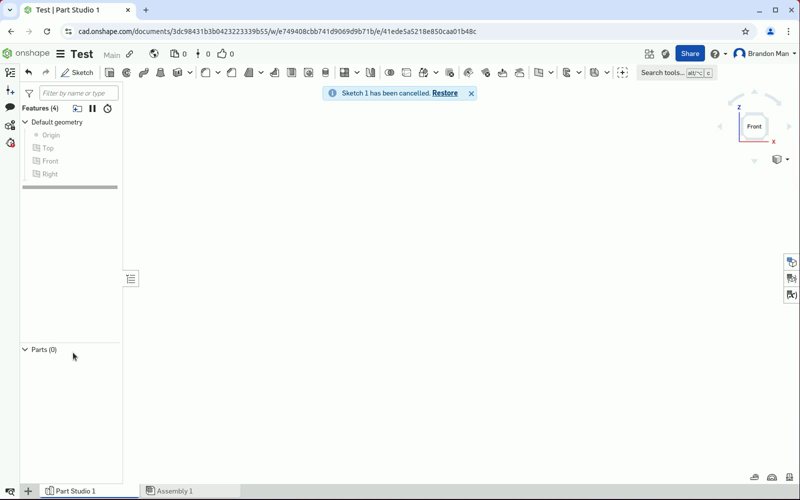
mouse_move(73, 352)
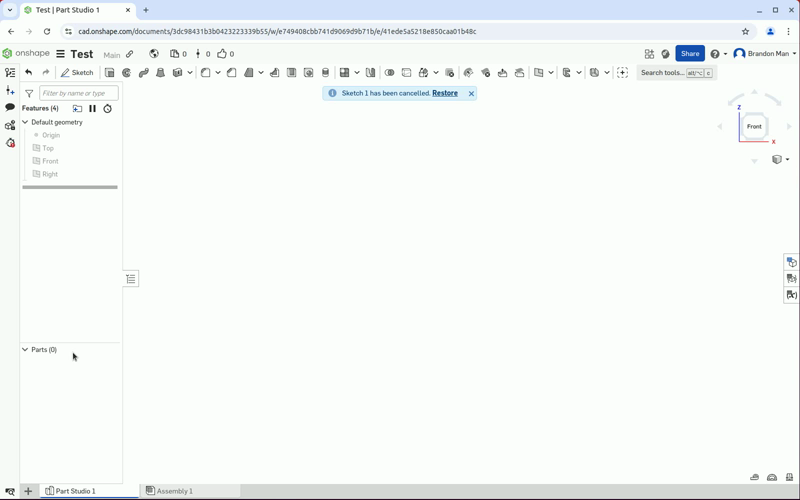
key(shift+y)
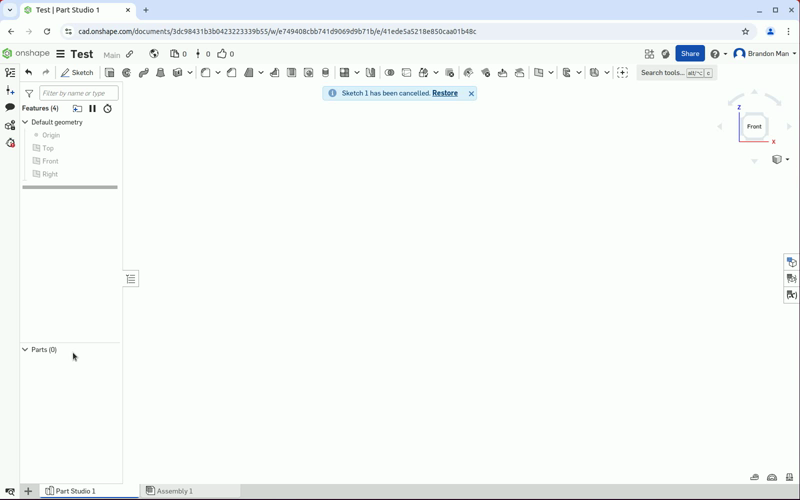
key(shift+s)
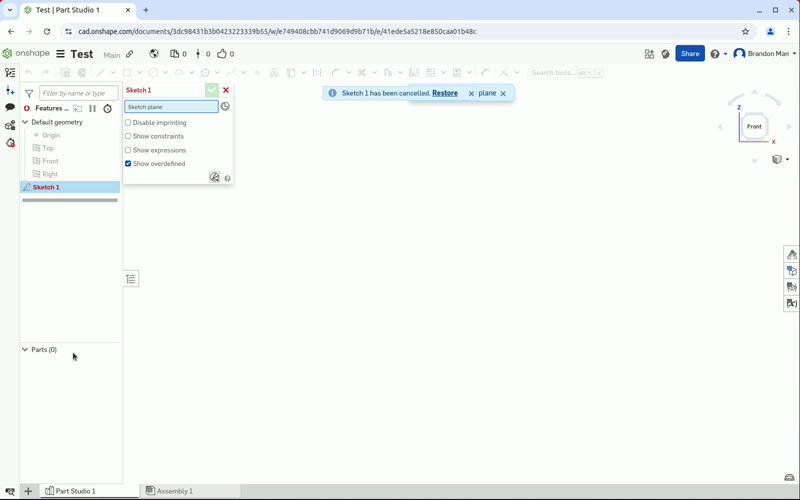
mouse_move(73, 163)
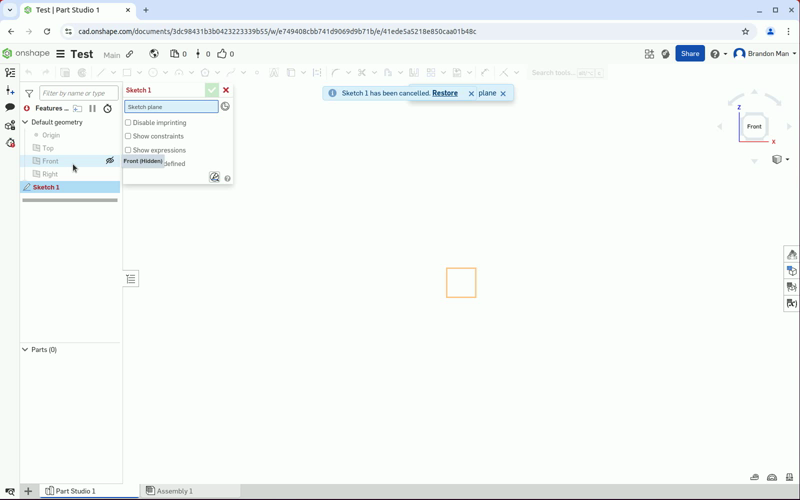
click(73, 163)
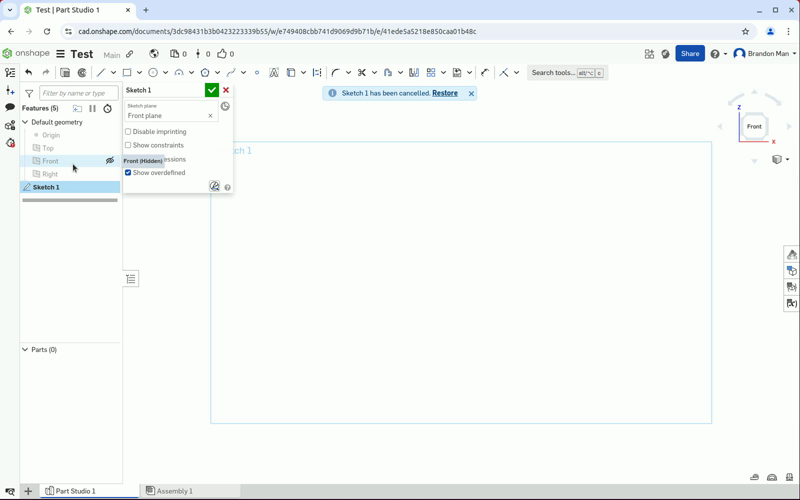
mouse_move(73, 352)
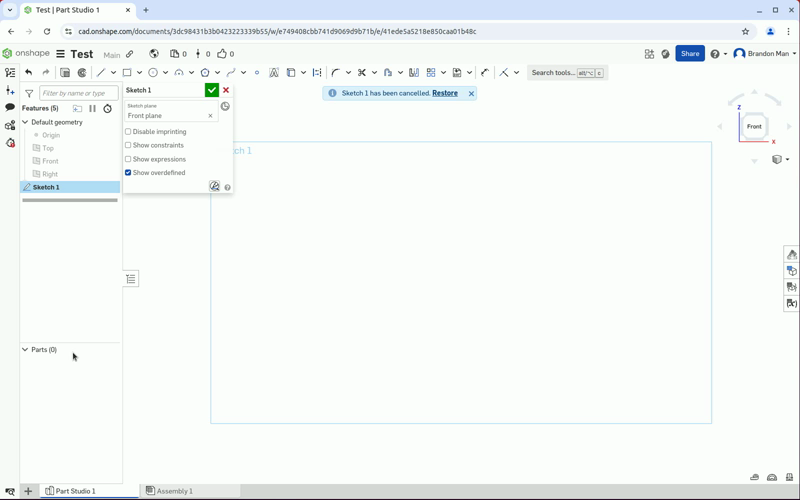
key(y)
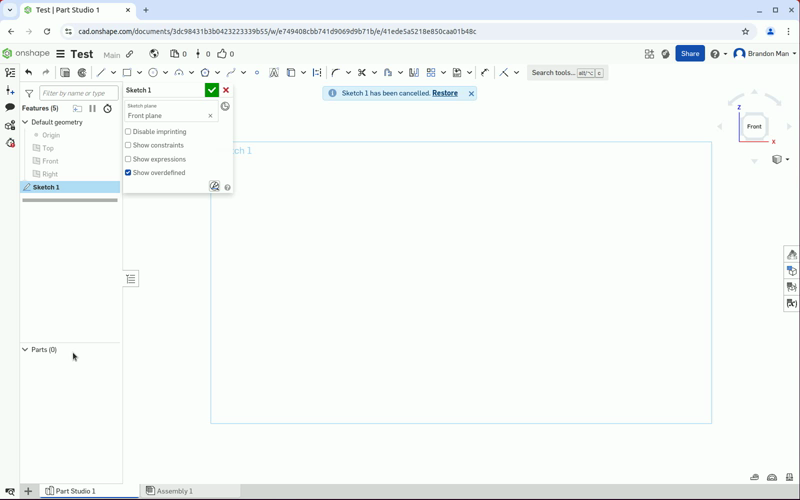
key(l)
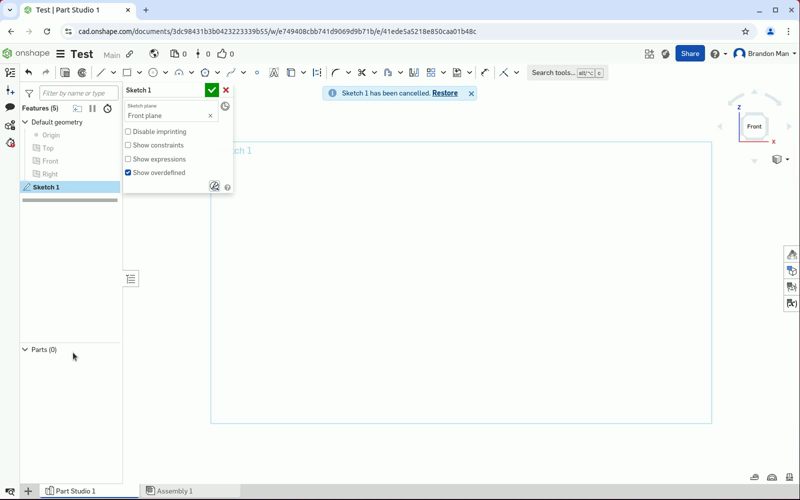
key_down(shift)
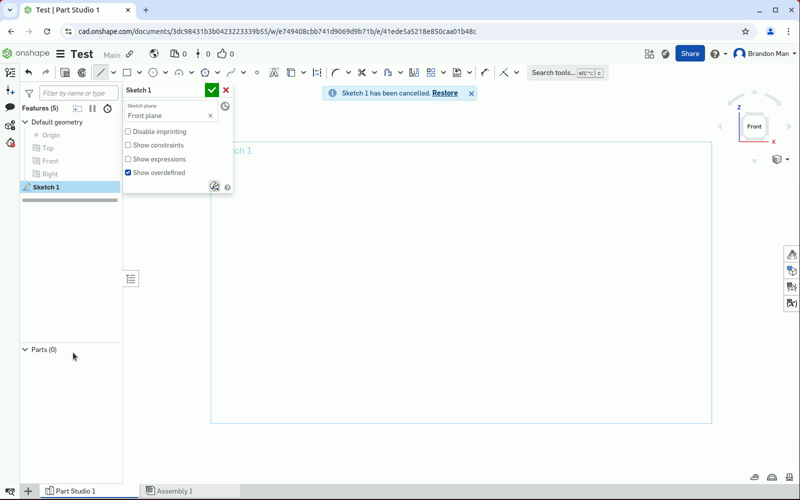
mouse_move(356, 282)
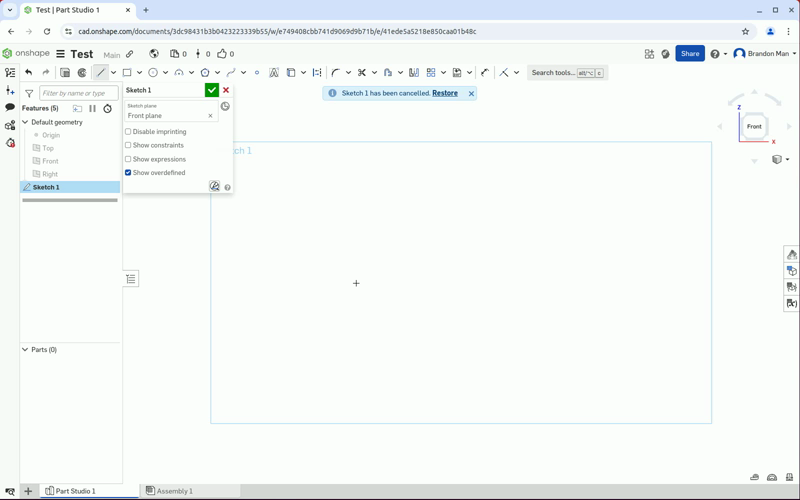
click(356, 282)
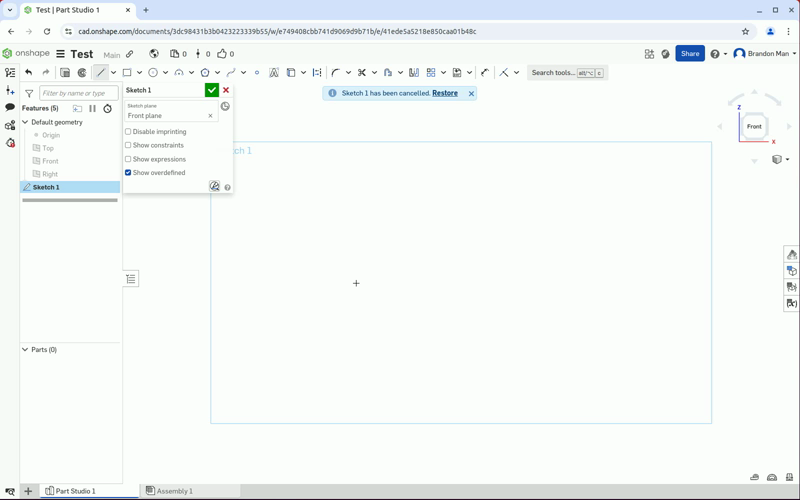
key_up(shift)
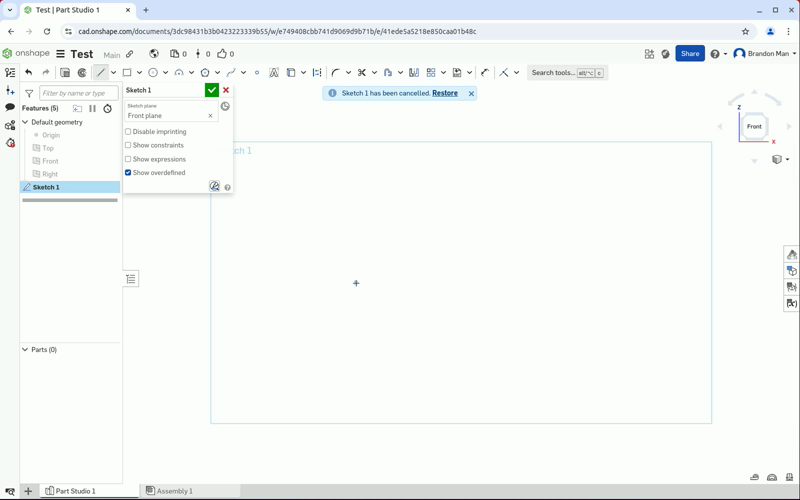
key_down(shift)
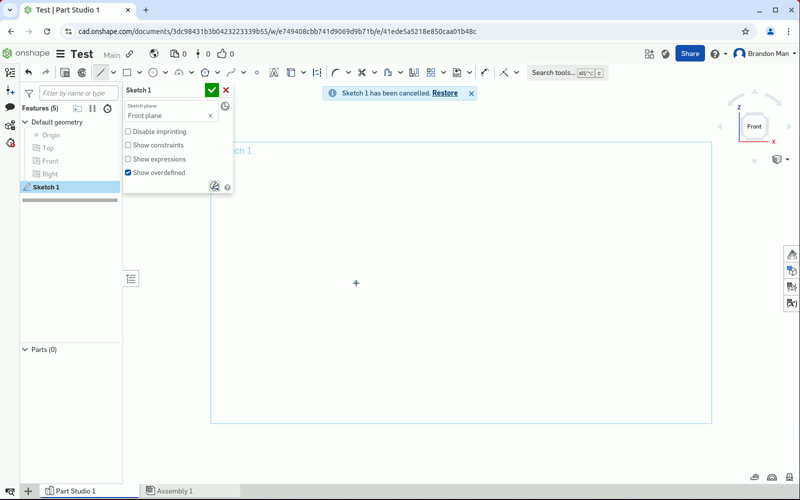
mouse_move(460, 282)
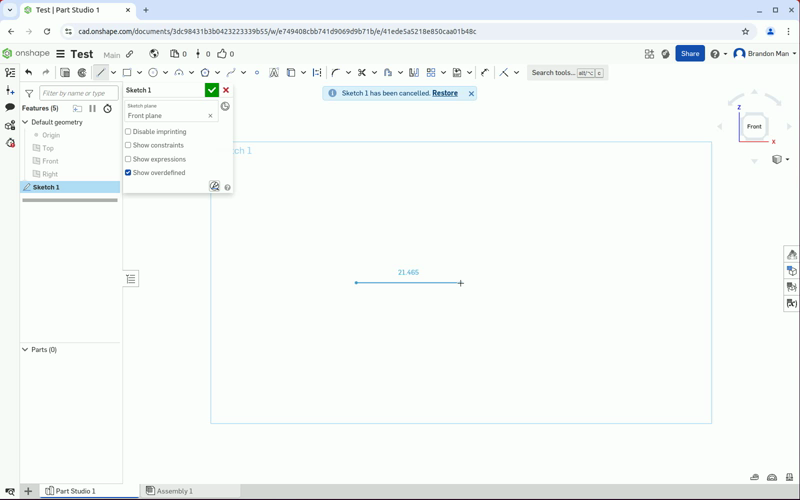
click(460, 282)
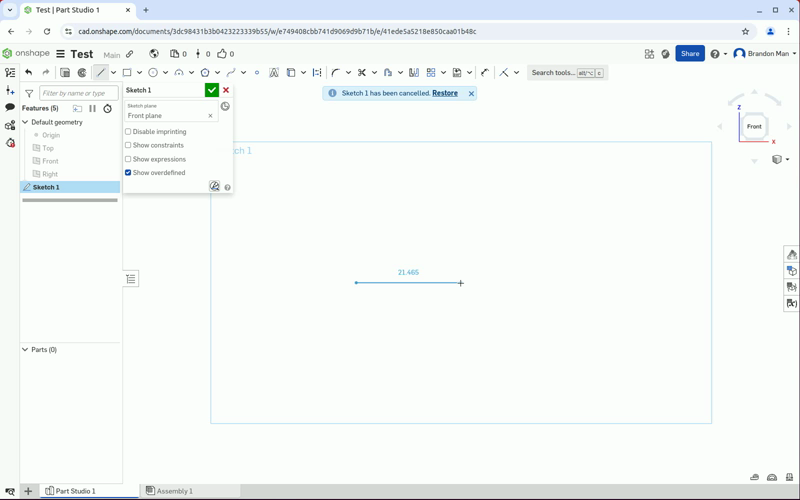
key_up(shift)
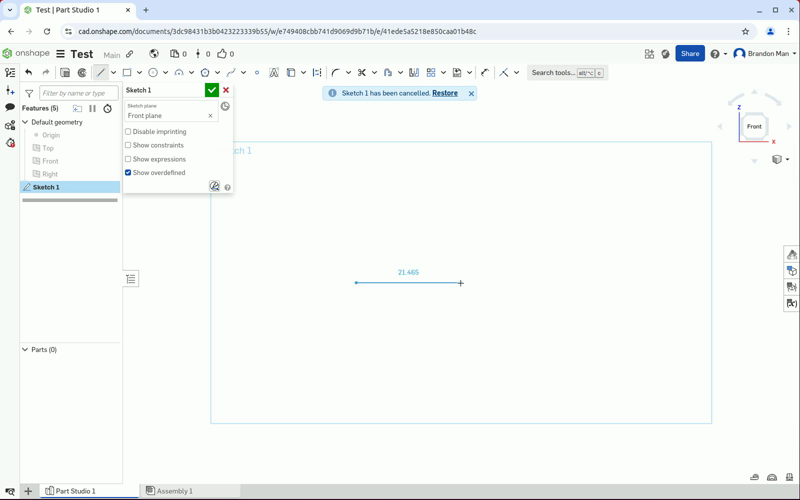
key_down(shift)
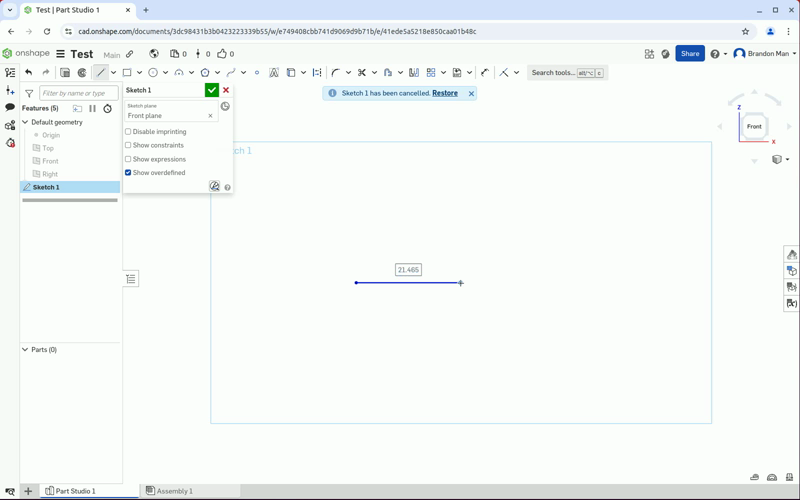
mouse_move(403, 192)
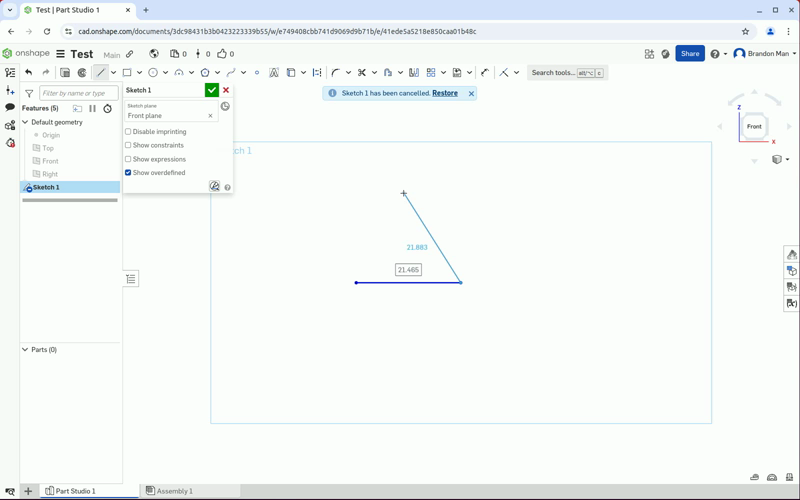
click(403, 192)
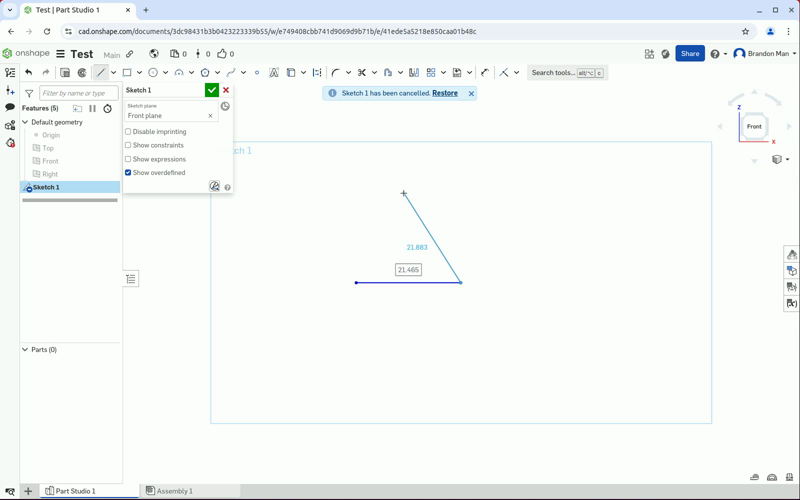
key_up(shift)
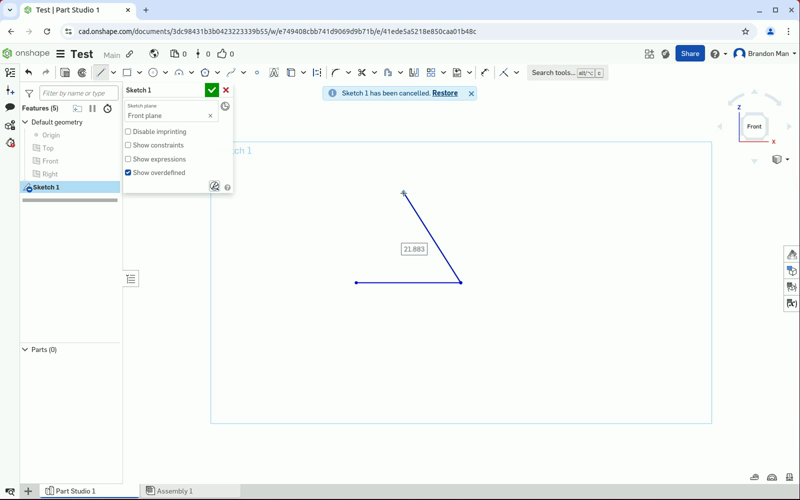
key_down(shift)
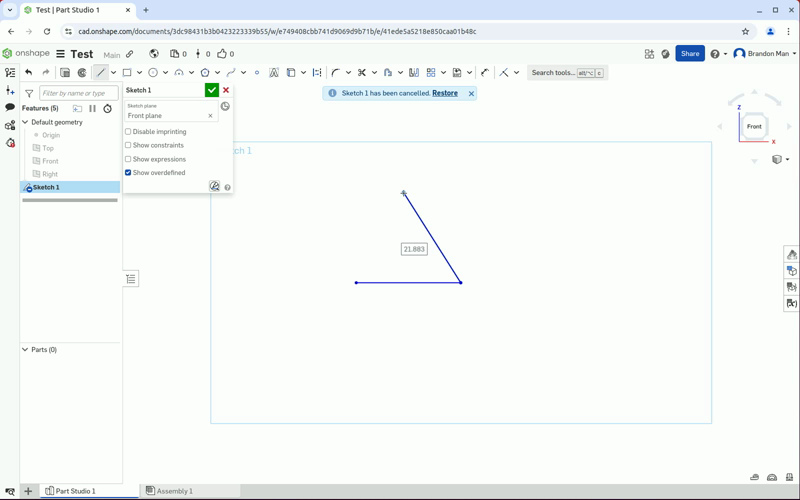
mouse_move(433, 192)
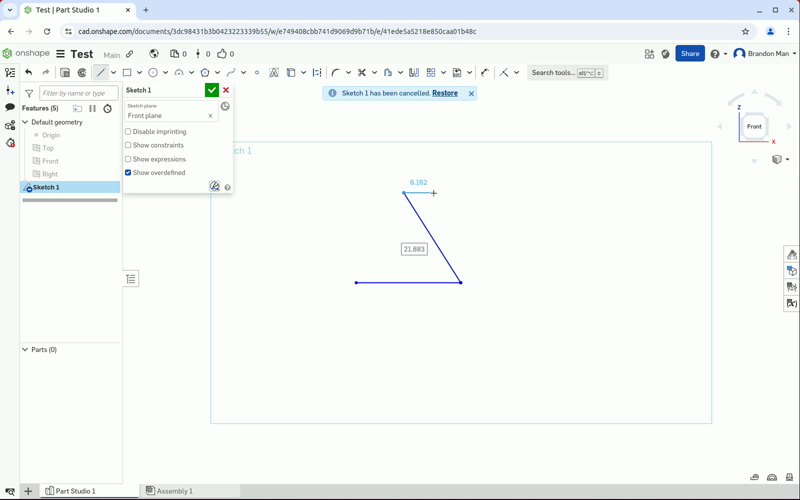
mouse_move(356, 192)
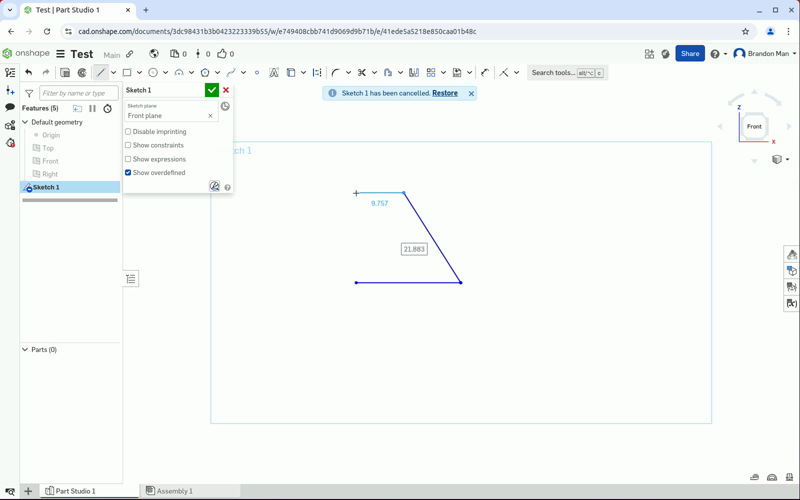
click(356, 192)
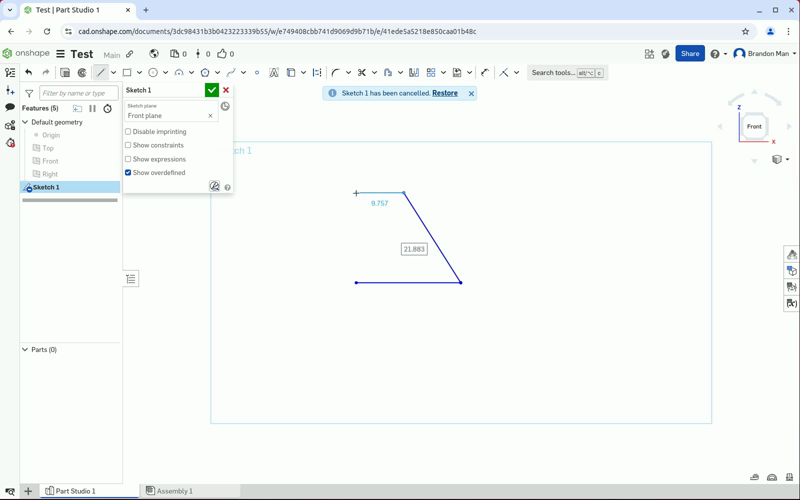
key_up(shift)
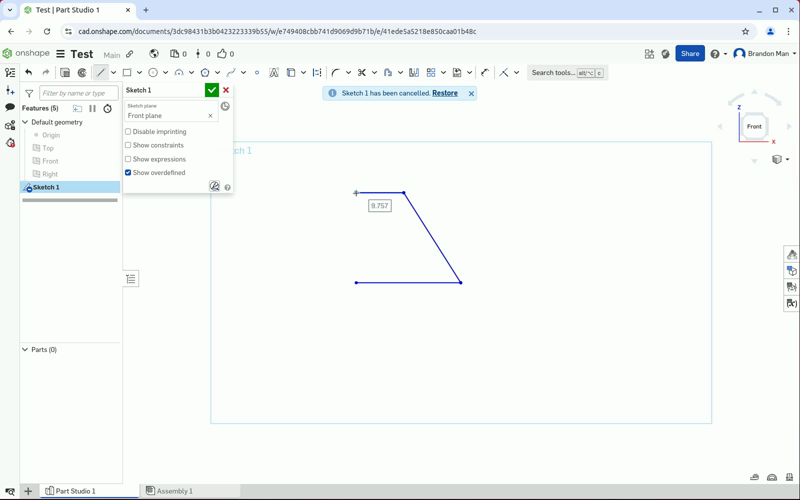
key_down(shift)
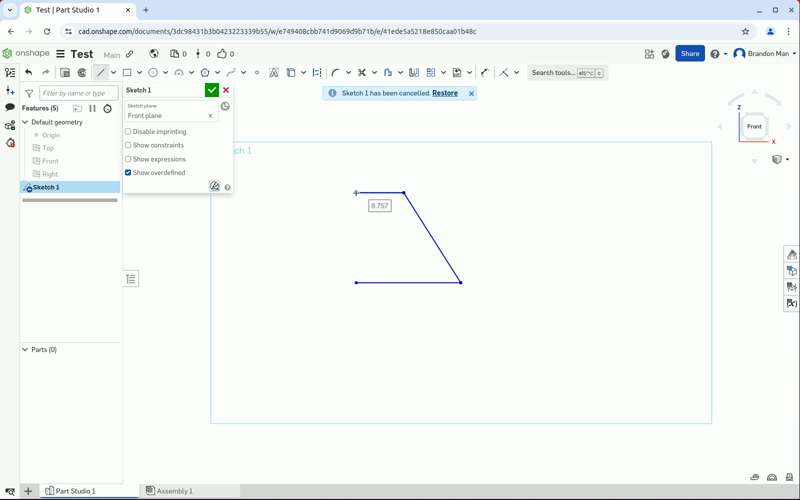
mouse_move(356, 282)
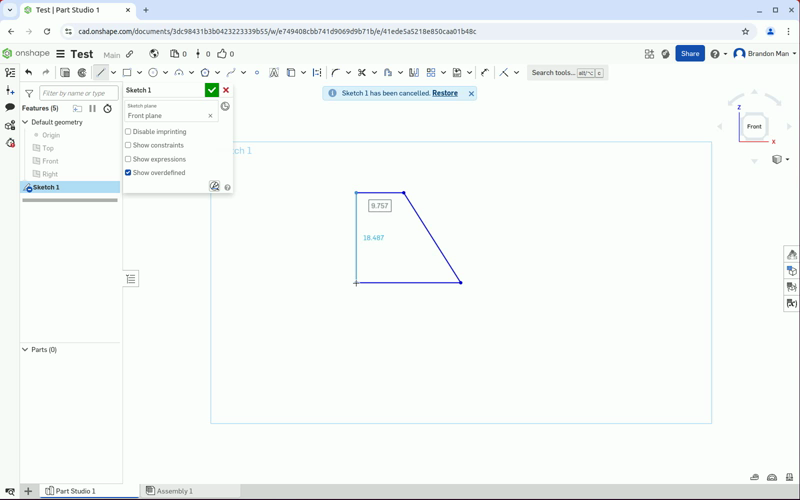
key_up(shift)
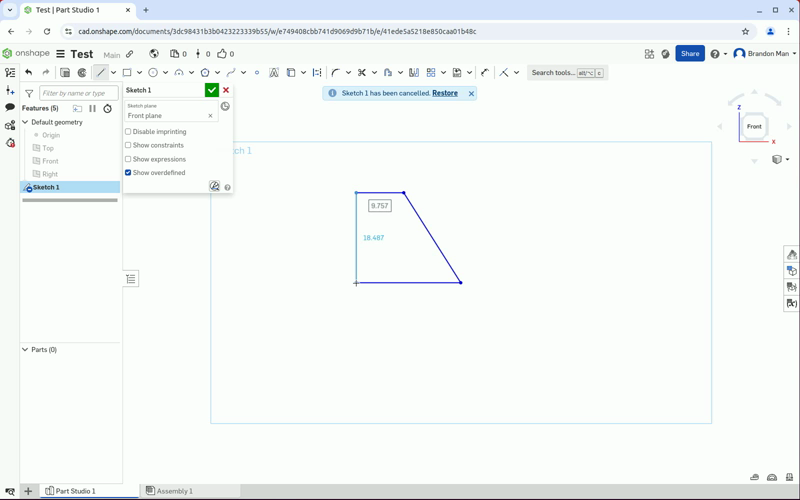
click(356, 282)
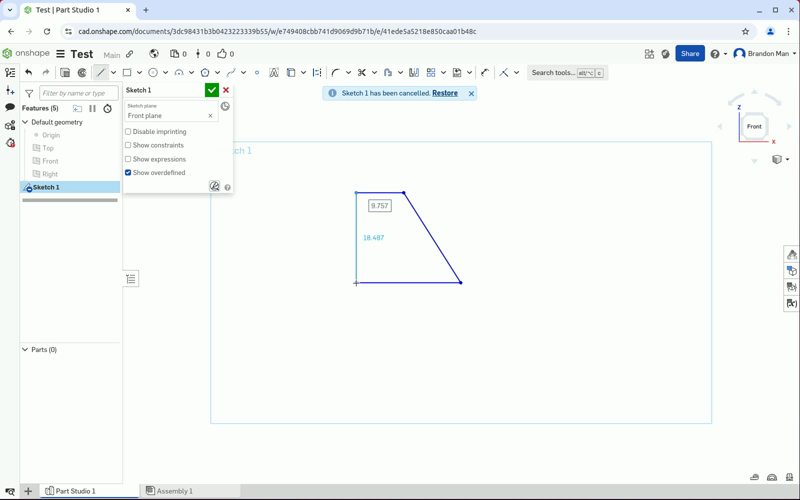
key(esc)
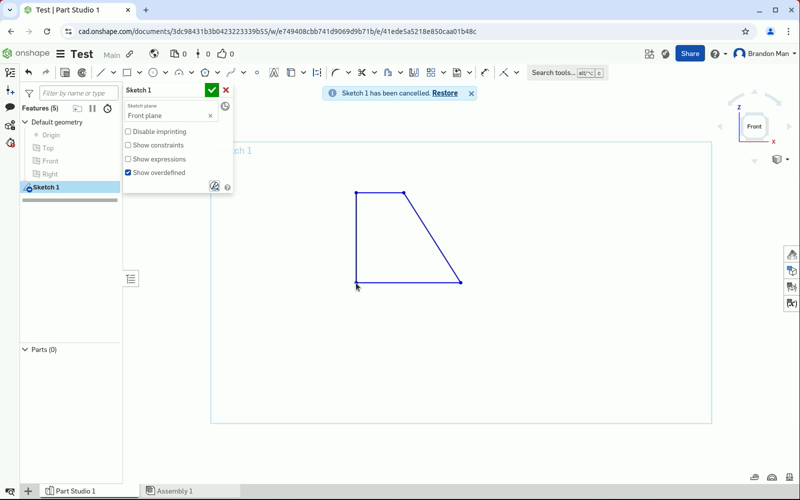
mouse_move(380, 240)
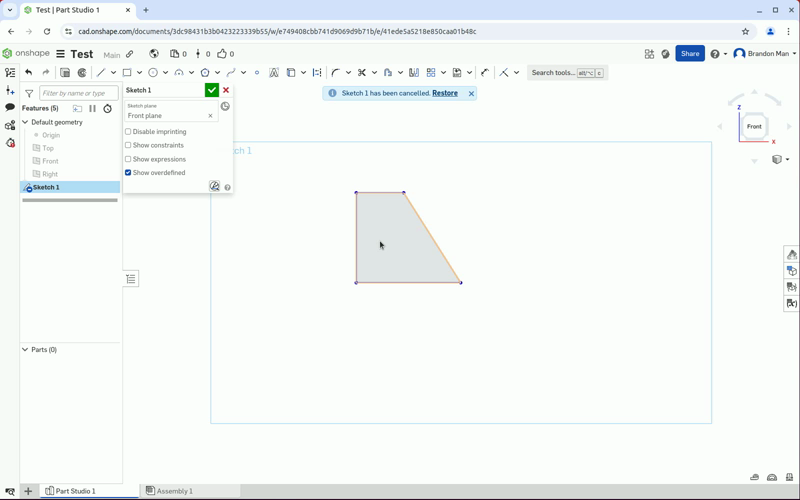
click(380, 240)
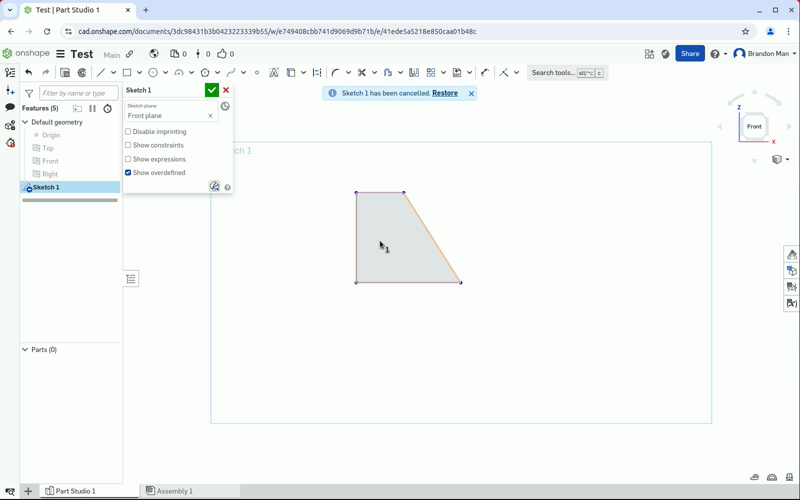
mouse_move(73, 352)
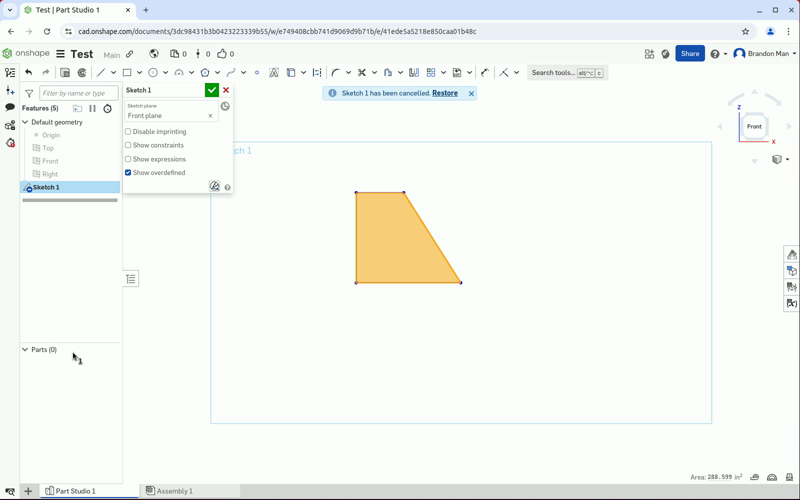
key(shift+y)
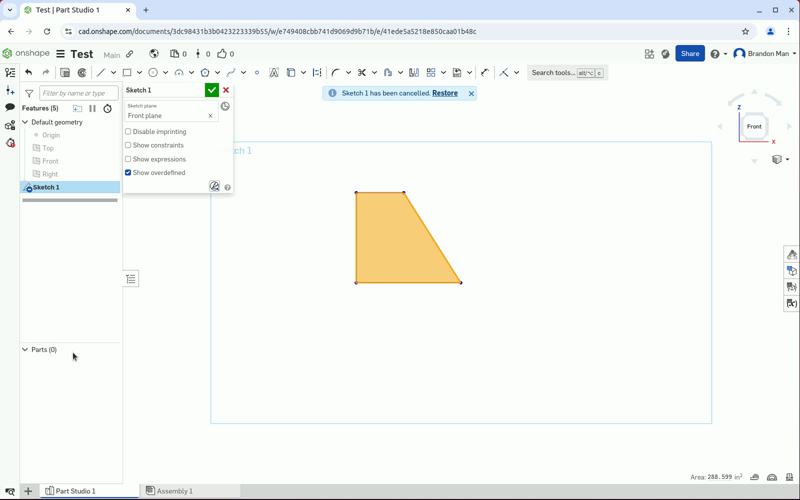
key(shift+e)
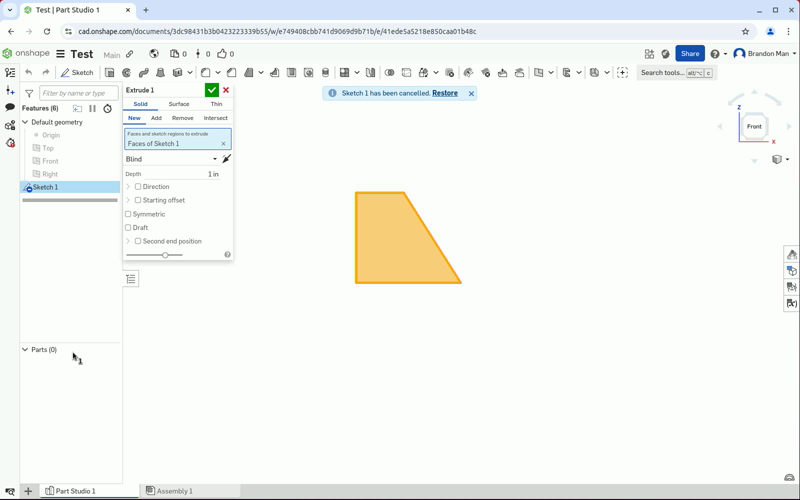
mouse_move(143, 106)
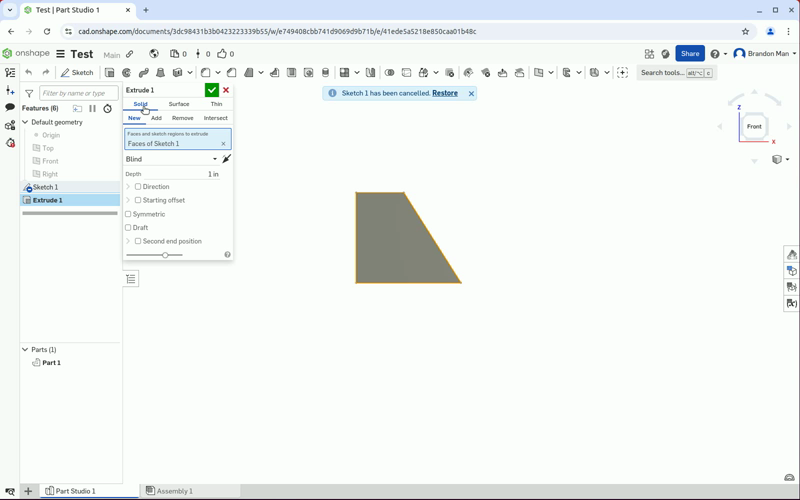
click(143, 106)
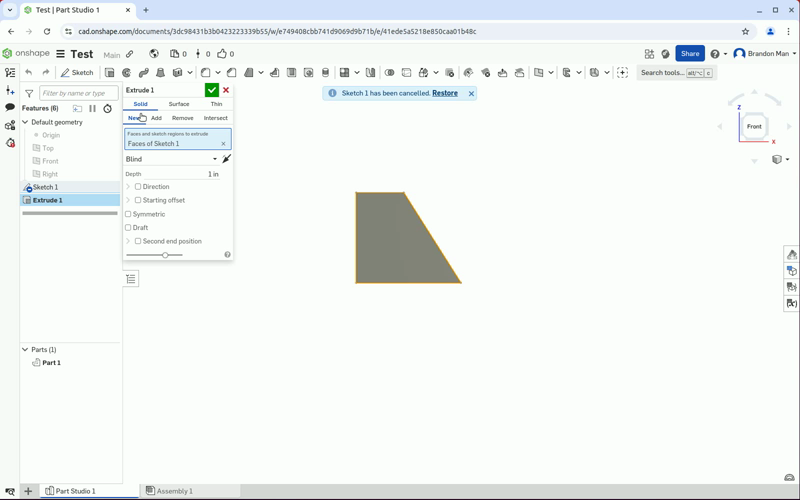
mouse_move(137, 120)
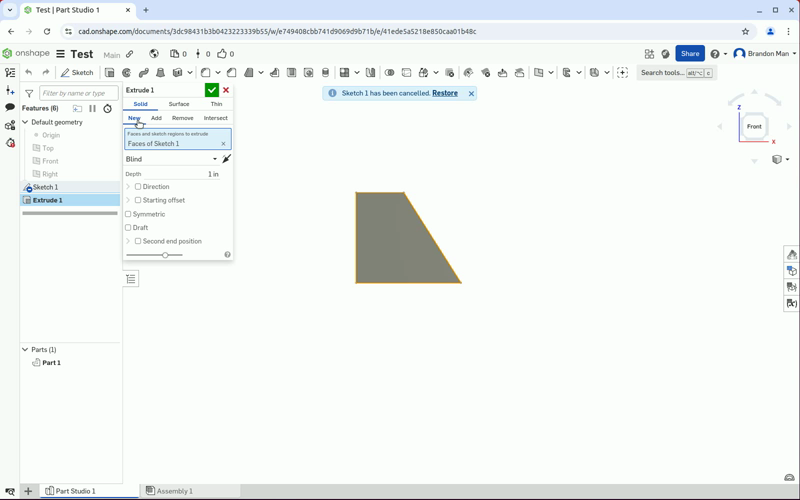
click(137, 120)
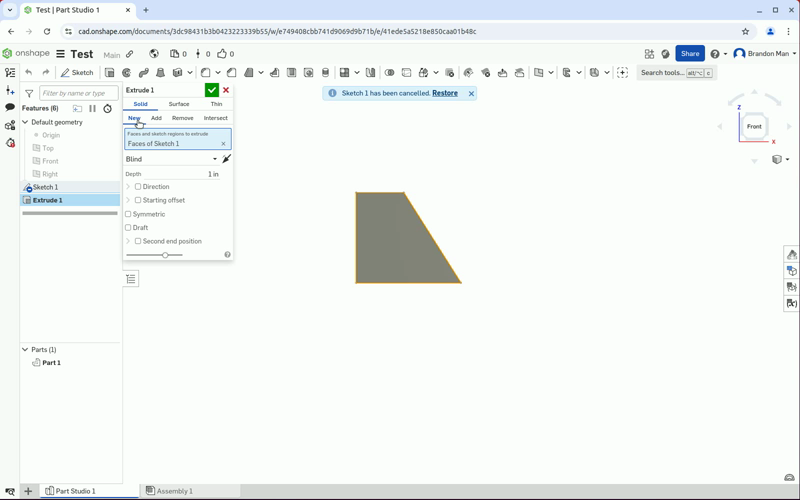
key(tab, 4)
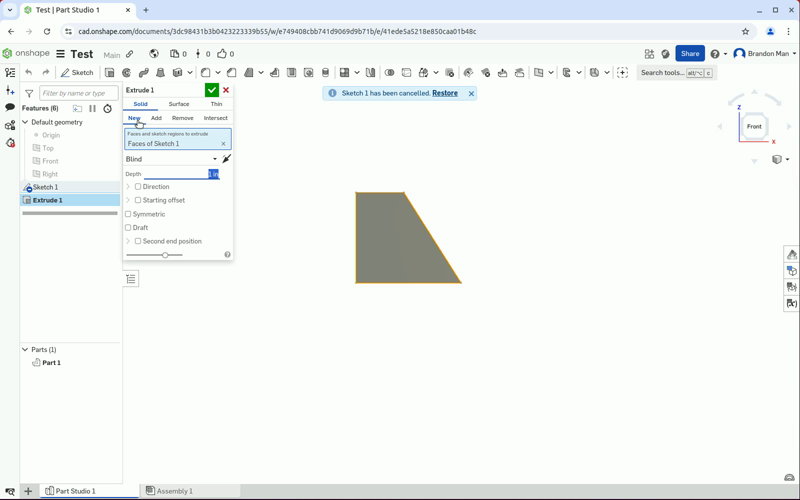
text(23.108)
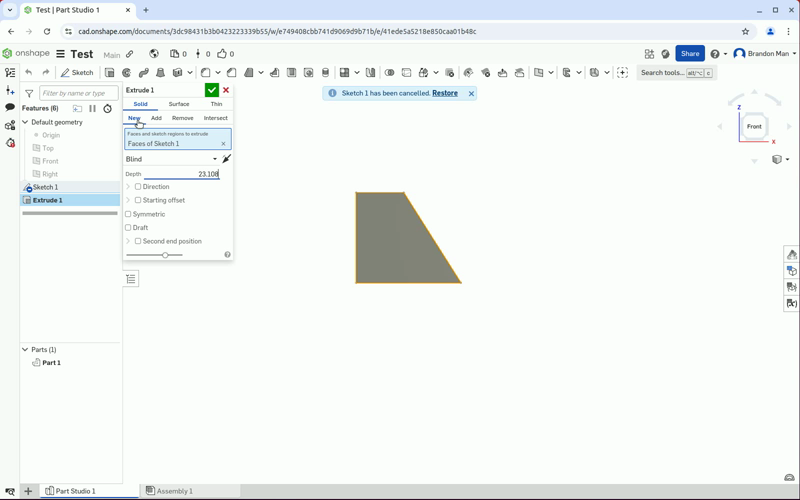
key(enter)
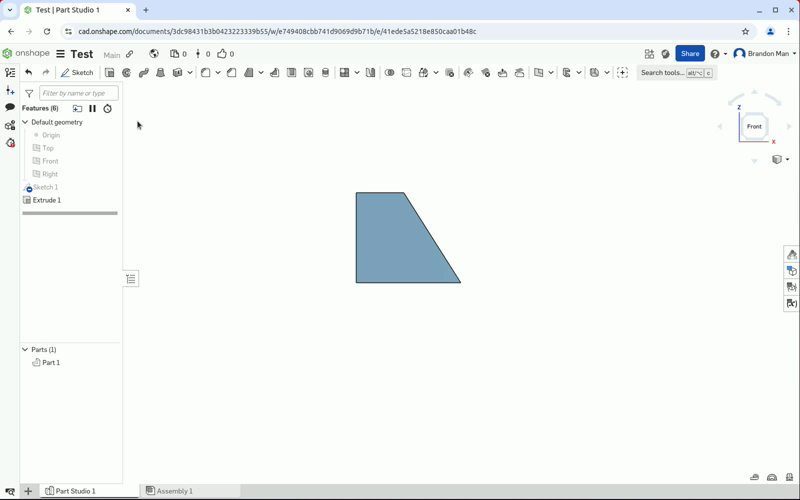
key(shift+h)
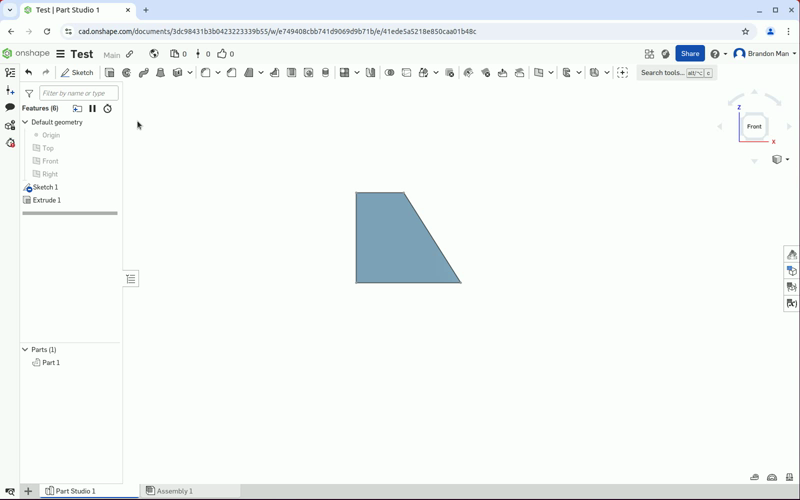
key(shift+h)
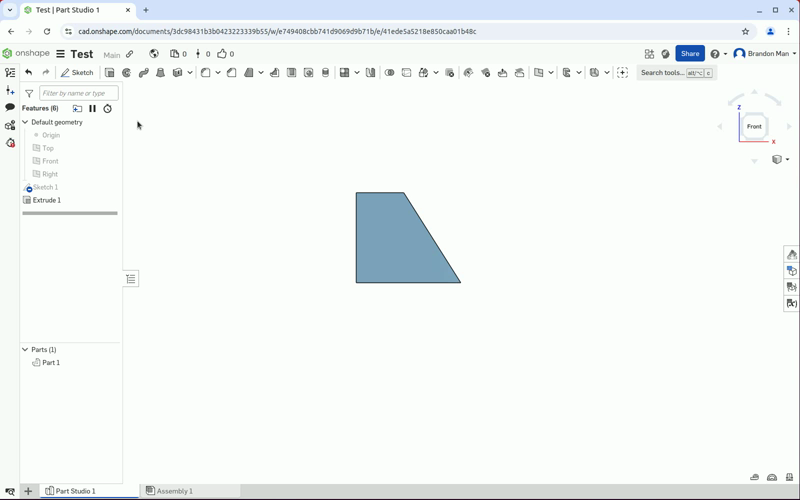
mouse_move(73, 189)
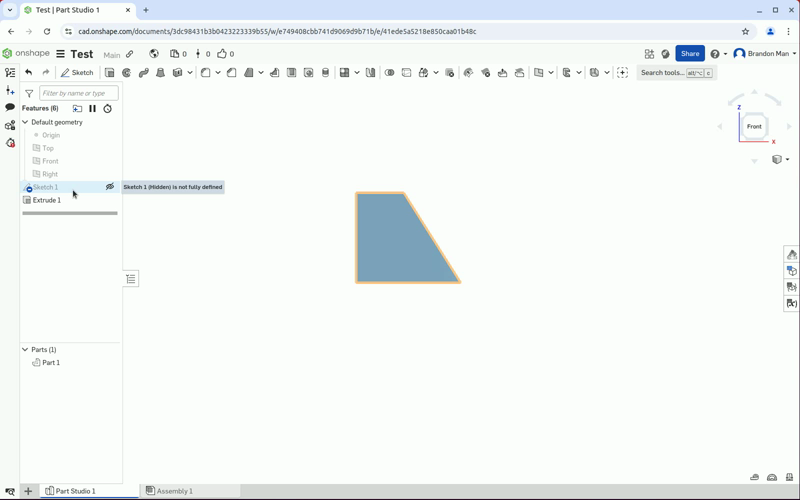
click(73, 189)
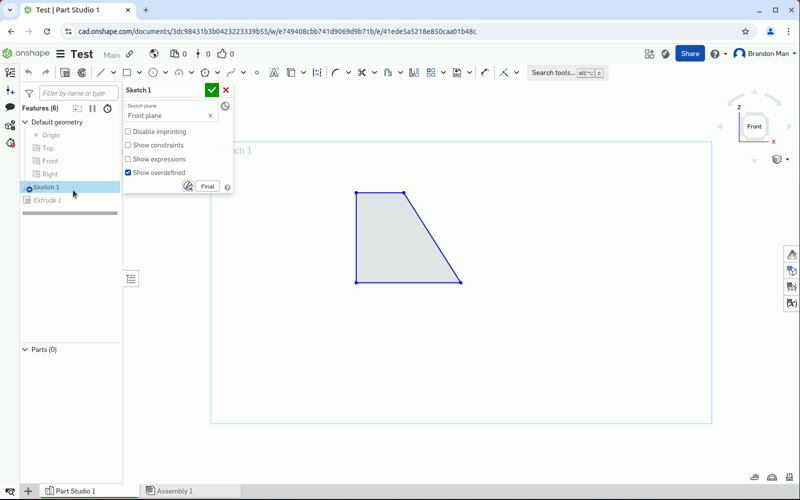
mouse_move(229, 92)
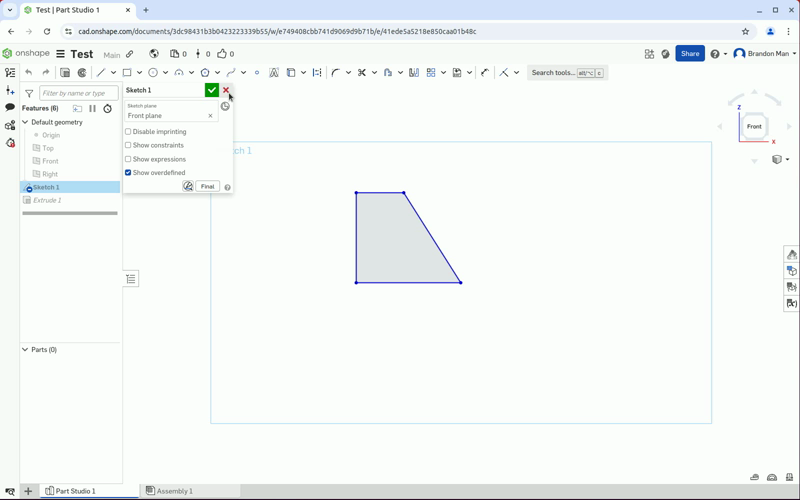
click(229, 92)
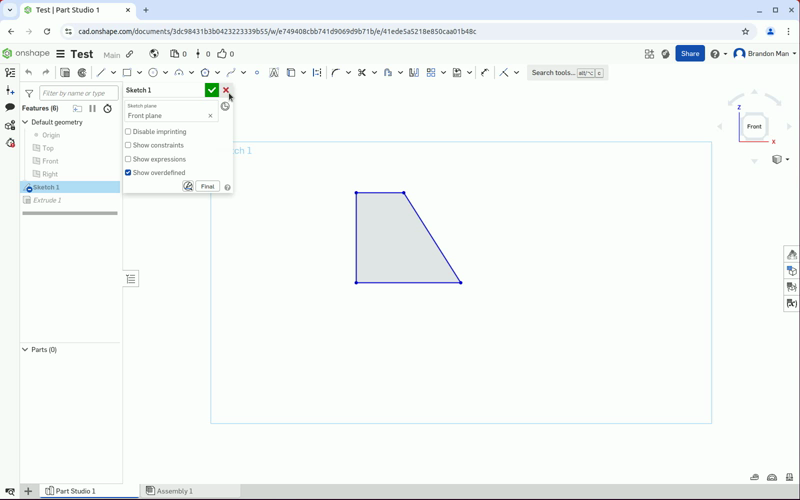
key(shift+s)
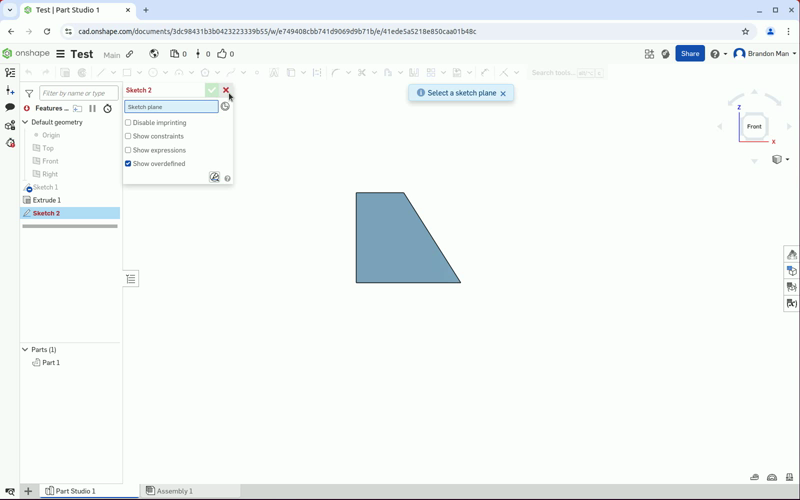
mouse_move(73, 163)
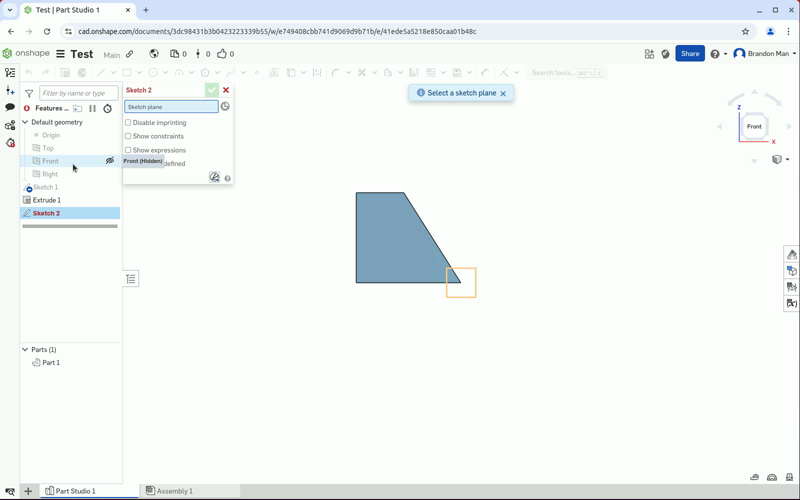
click(73, 163)
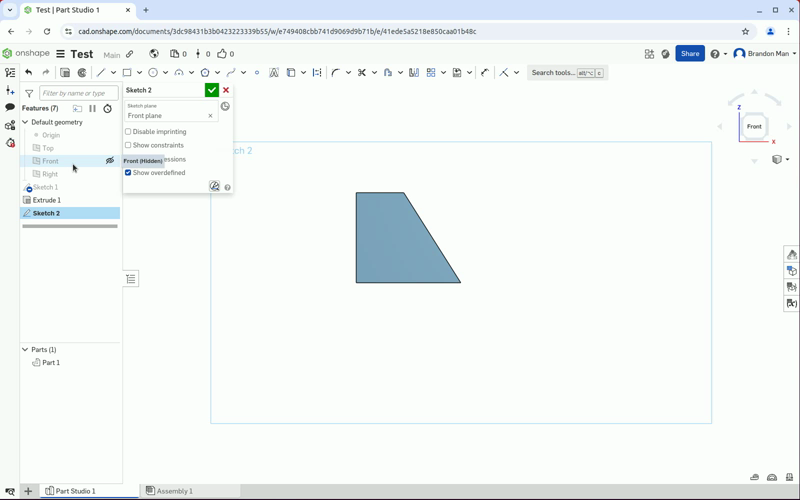
mouse_move(73, 352)
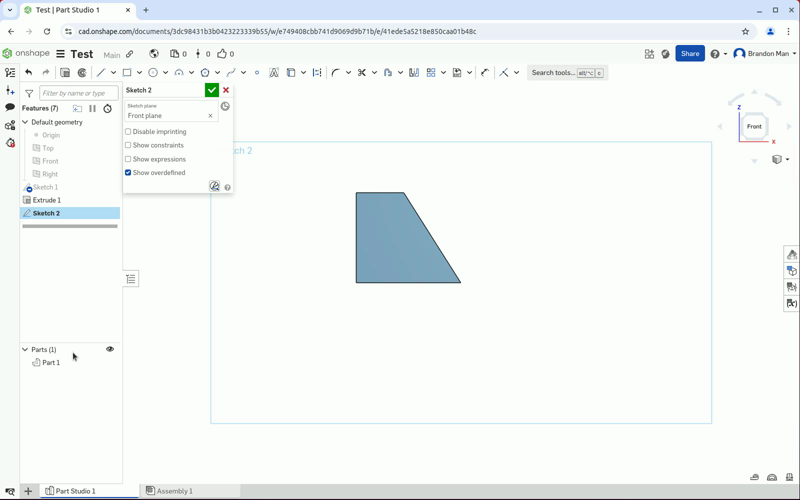
key(y)
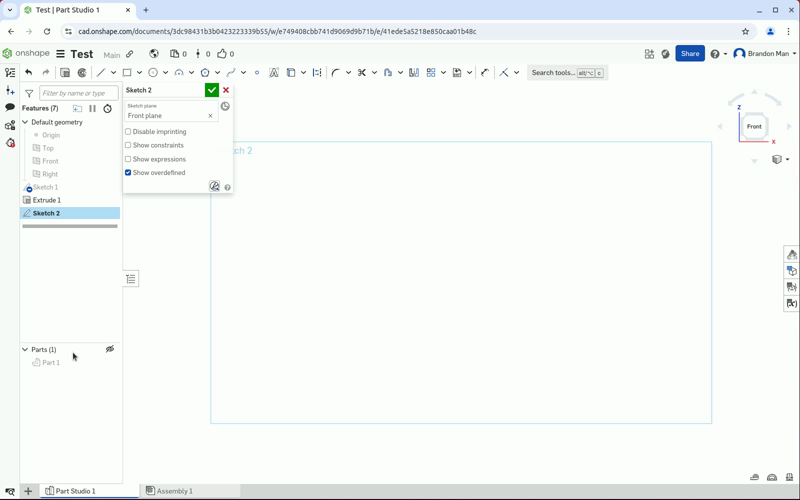
key(l)
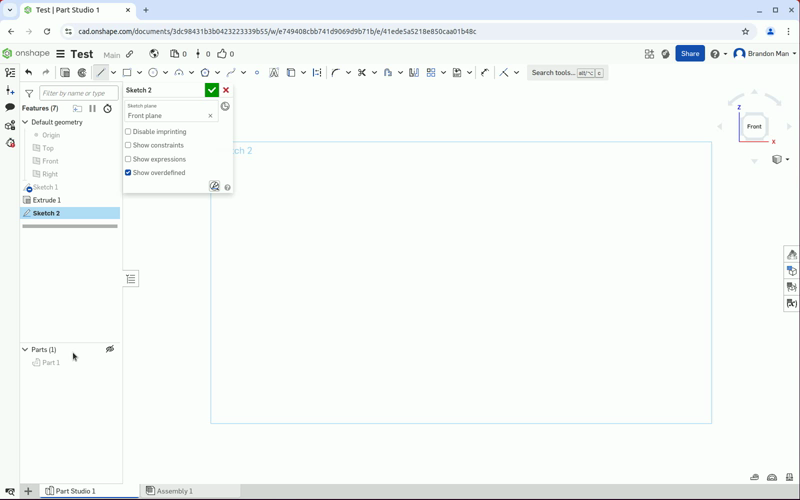
key_down(shift)
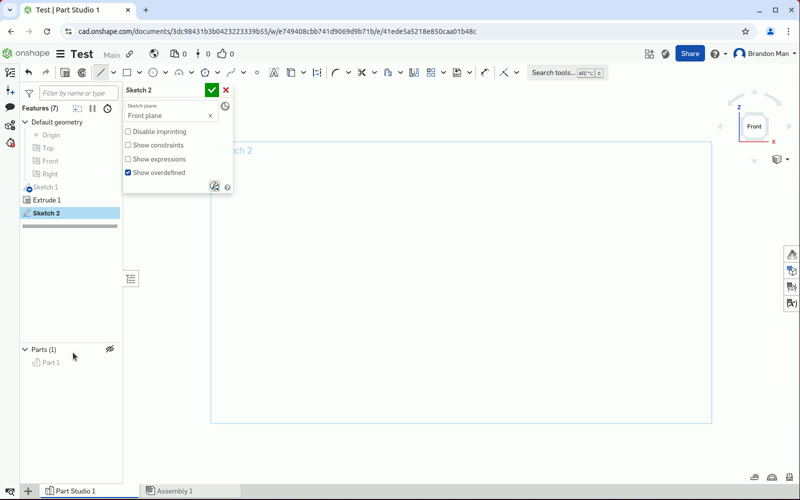
mouse_move(356, 282)
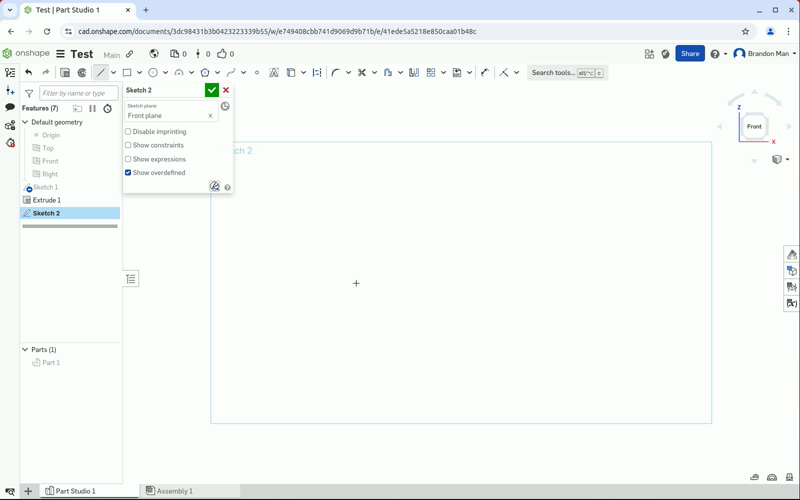
click(356, 282)
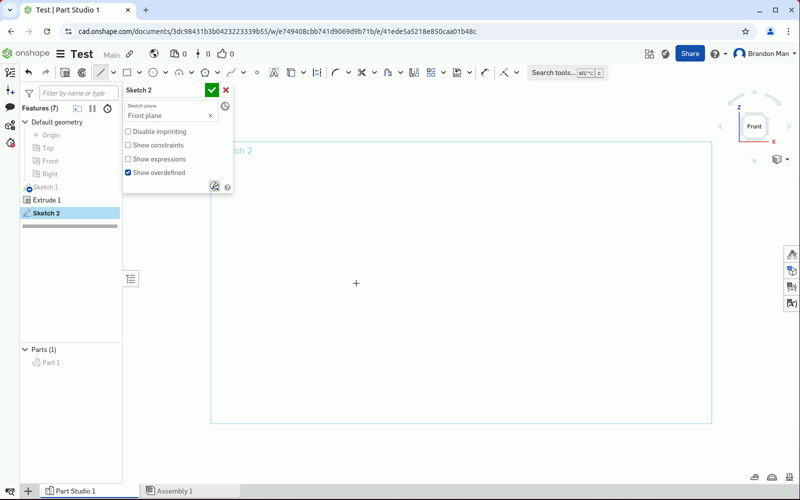
key_up(shift)
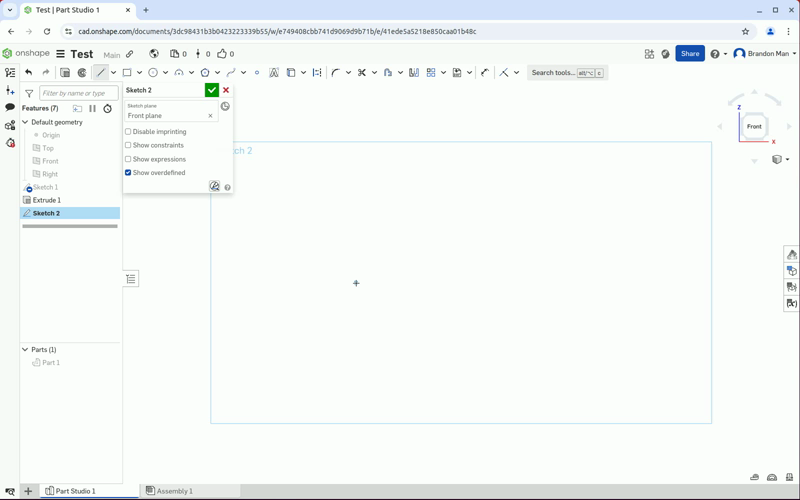
key_down(shift)
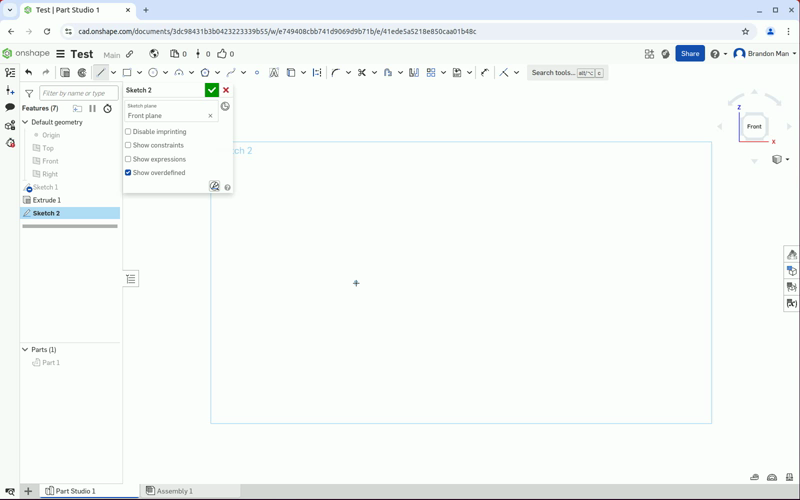
mouse_move(485, 282)
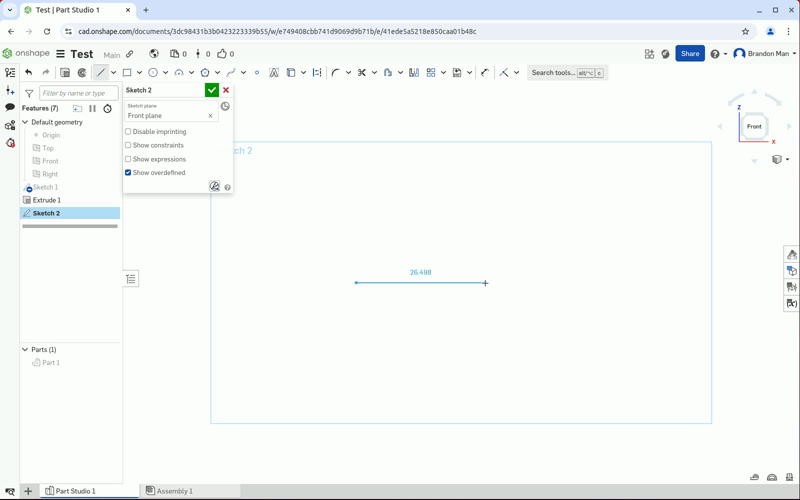
click(485, 282)
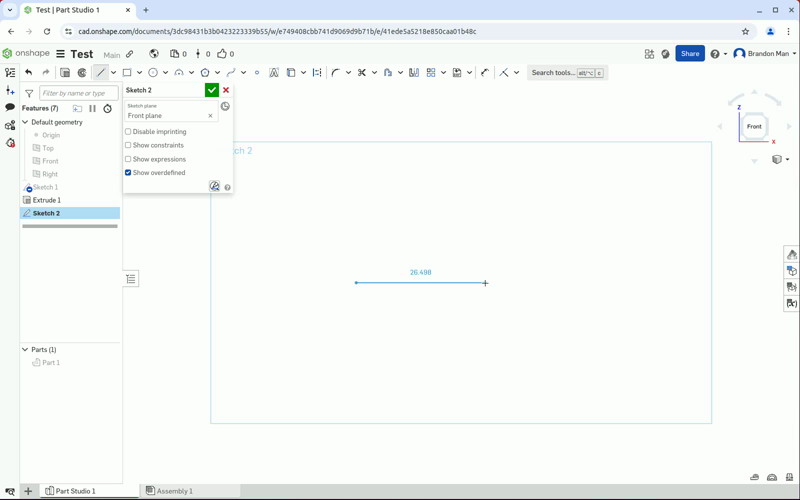
key_up(shift)
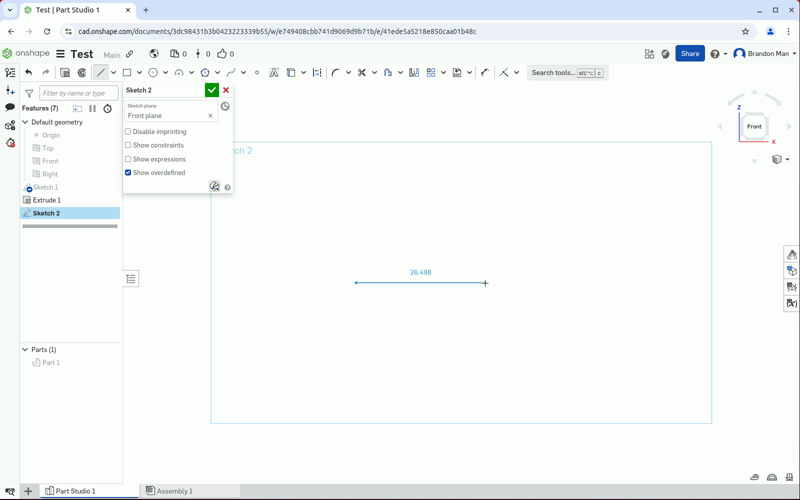
key_down(shift)
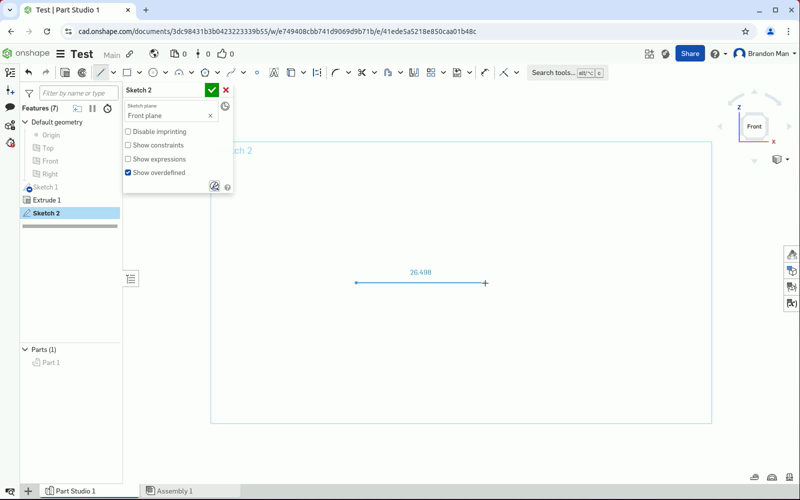
mouse_move(413, 178)
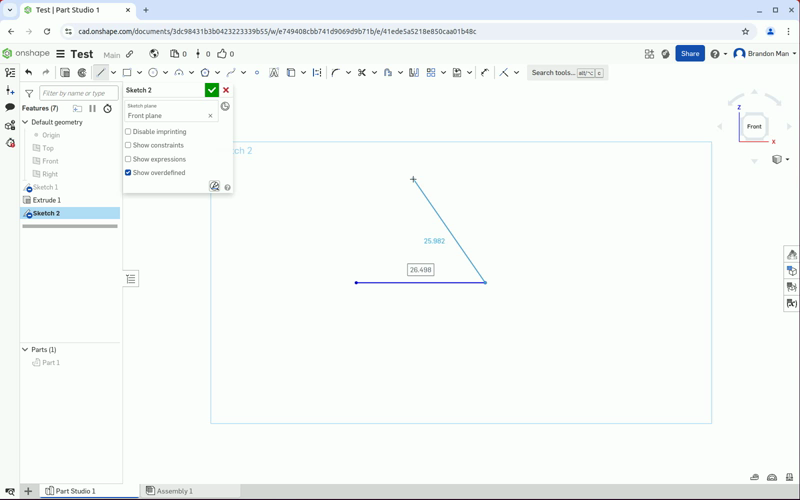
click(413, 178)
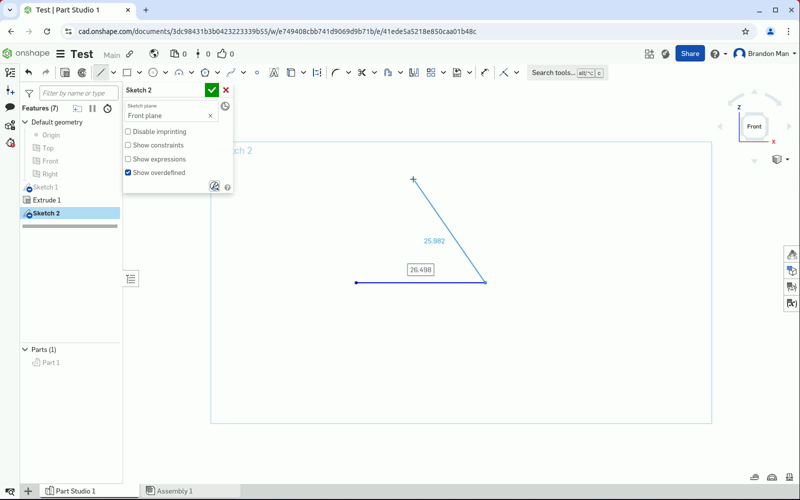
key_up(shift)
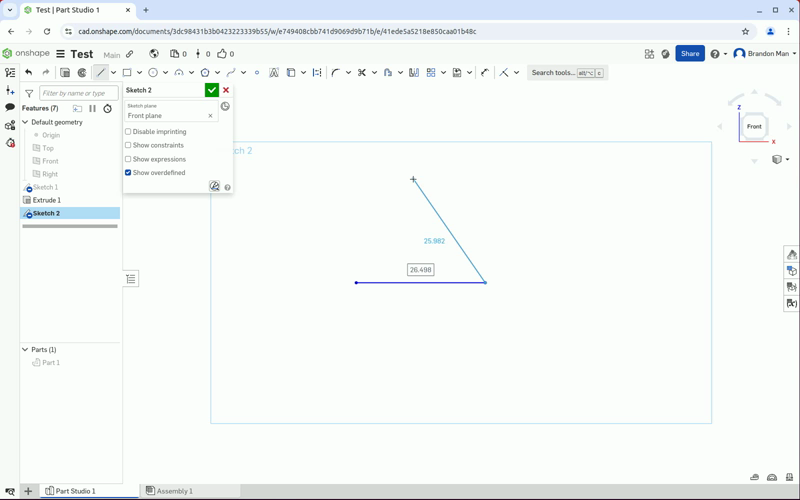
key_down(shift)
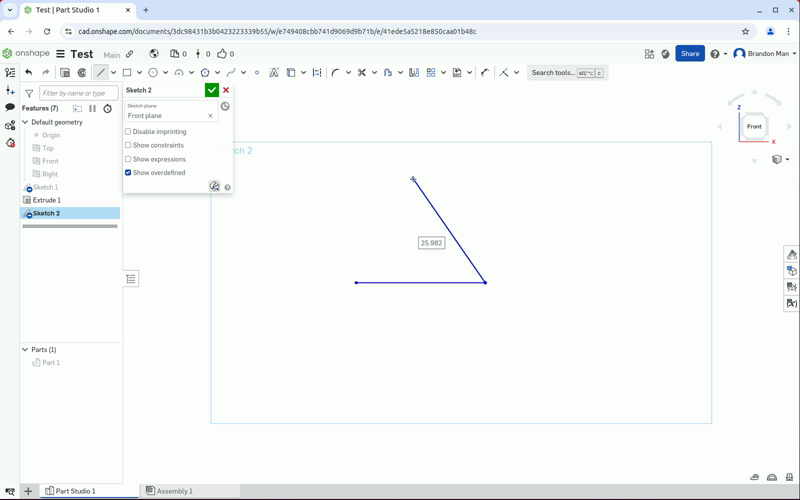
mouse_move(443, 178)
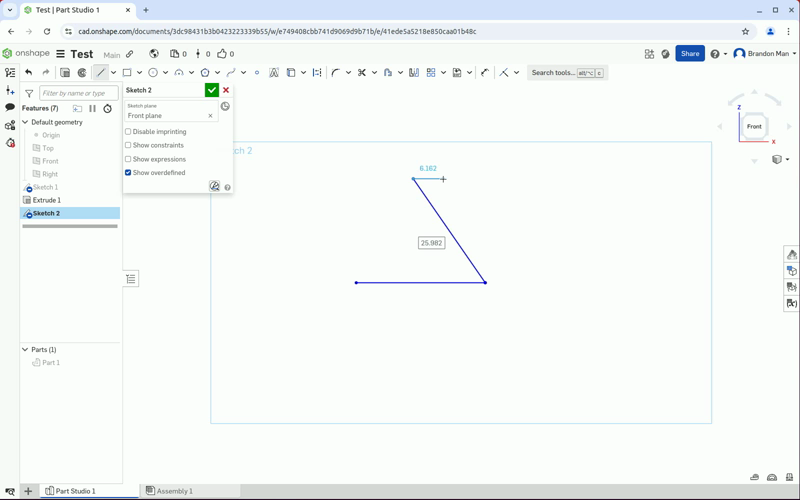
mouse_move(356, 178)
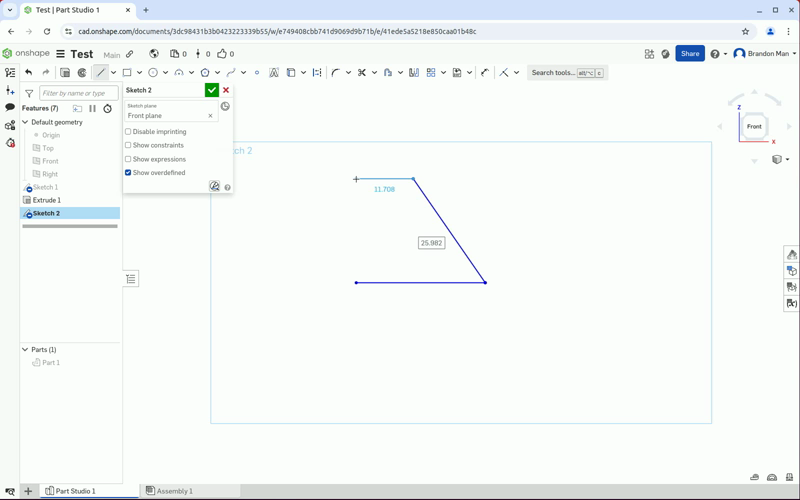
click(356, 178)
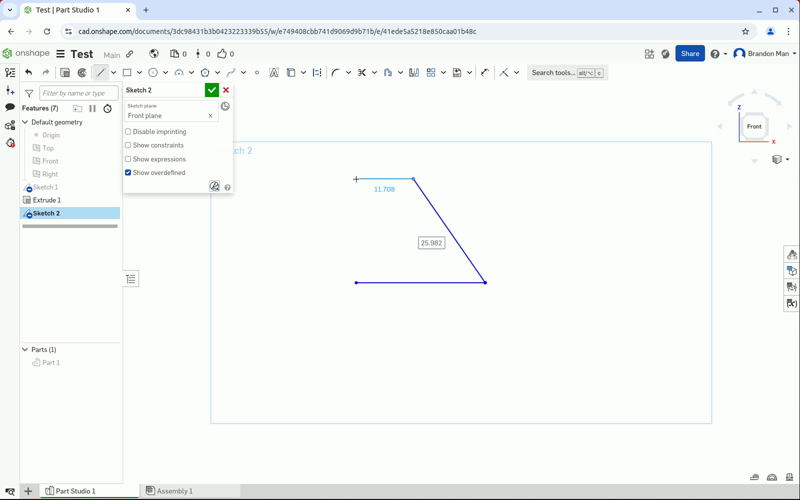
key_up(shift)
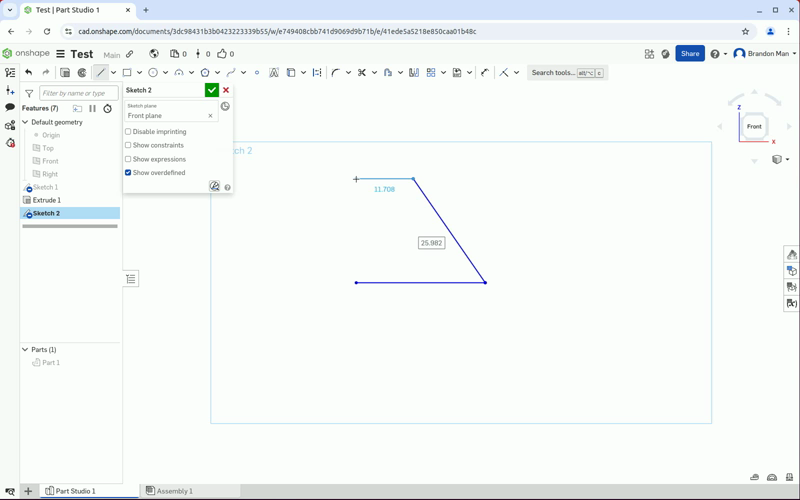
key_down(shift)
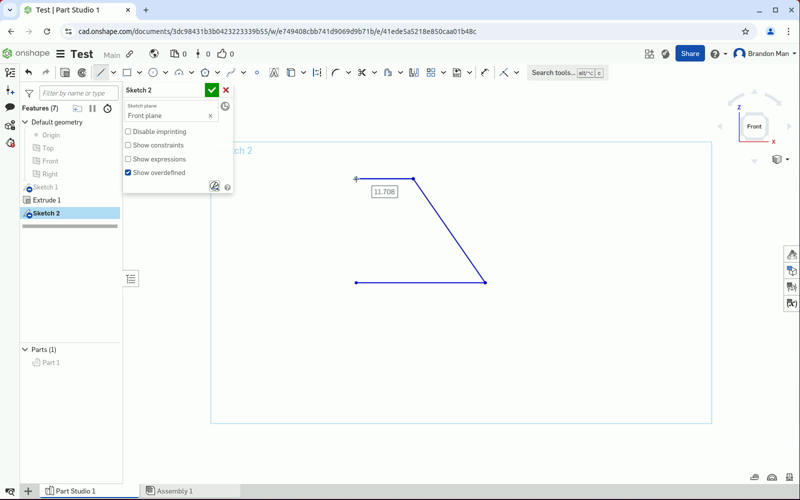
mouse_move(356, 282)
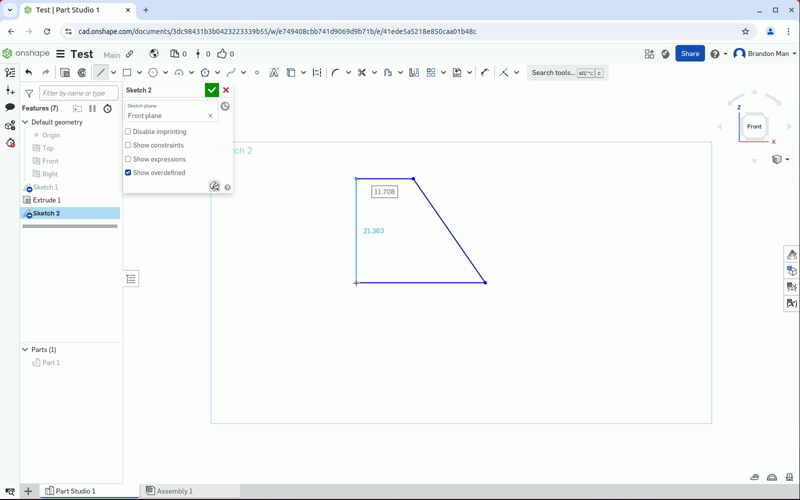
key_up(shift)
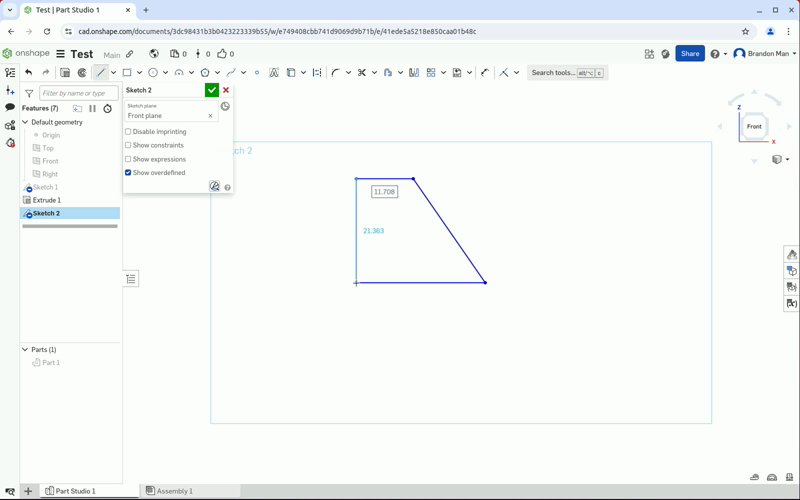
click(356, 282)
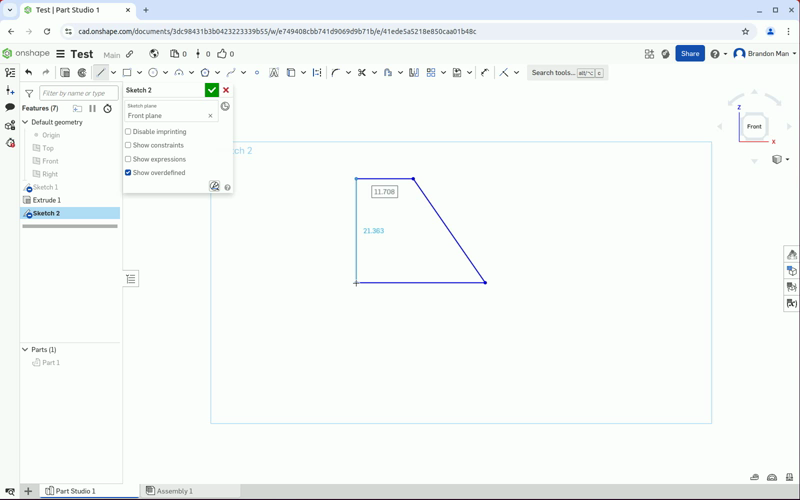
key(esc)
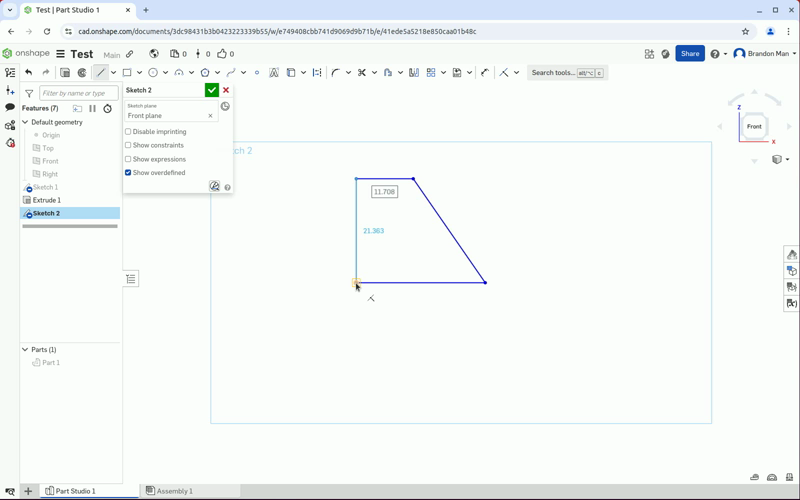
mouse_move(400, 271)
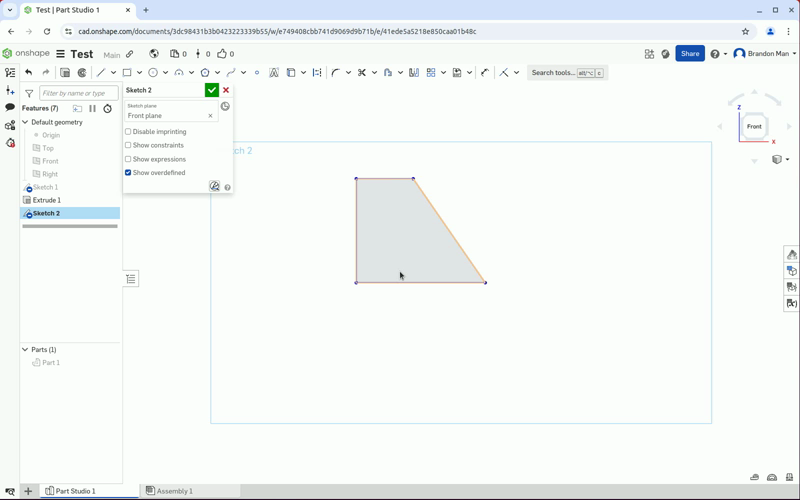
click(400, 271)
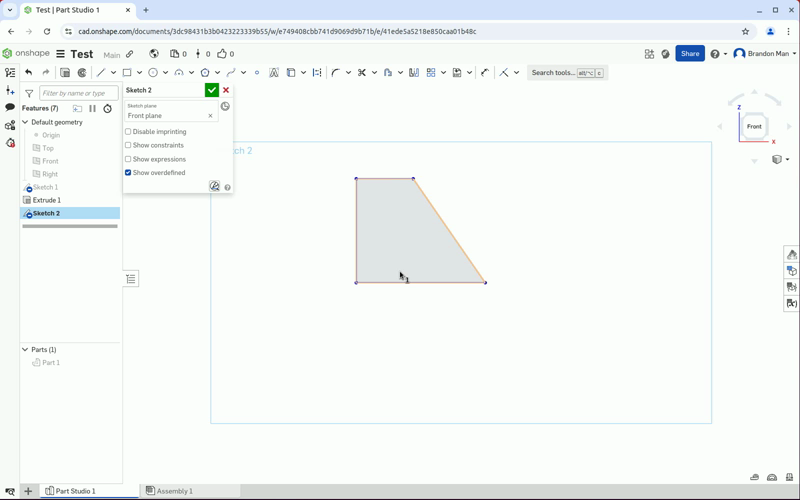
mouse_move(73, 352)
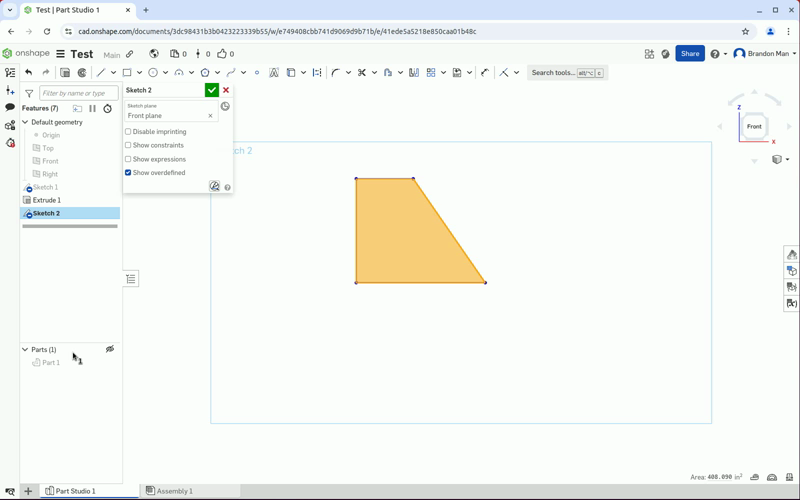
key(shift+y)
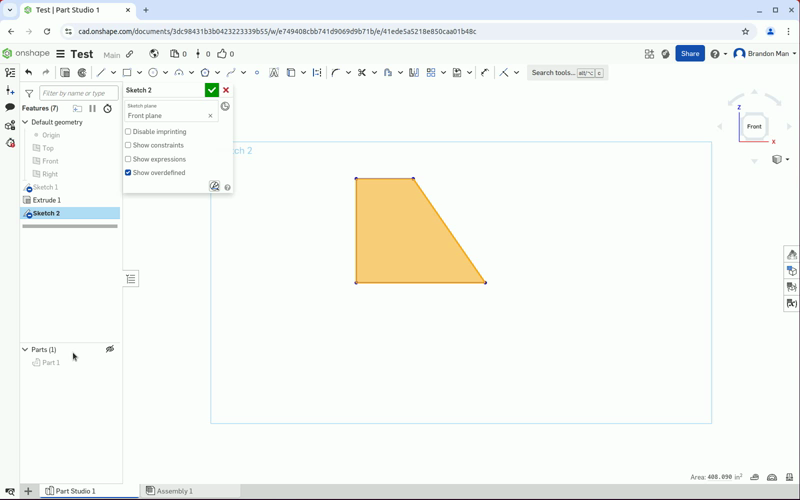
key(shift+e)
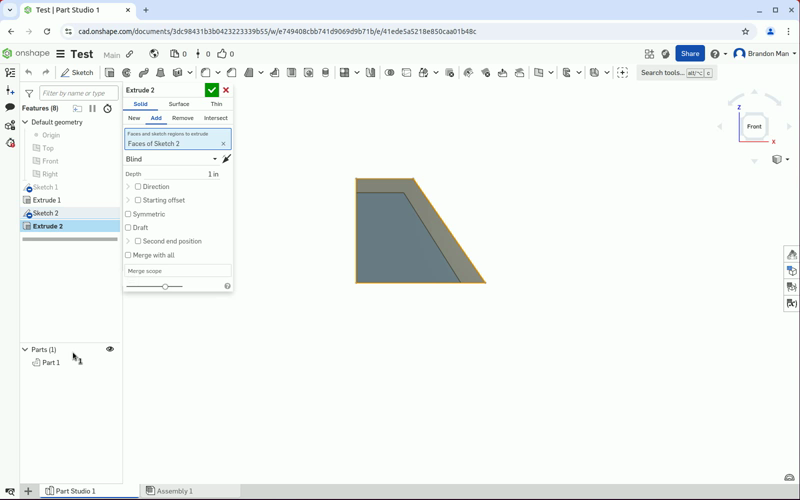
mouse_move(143, 106)
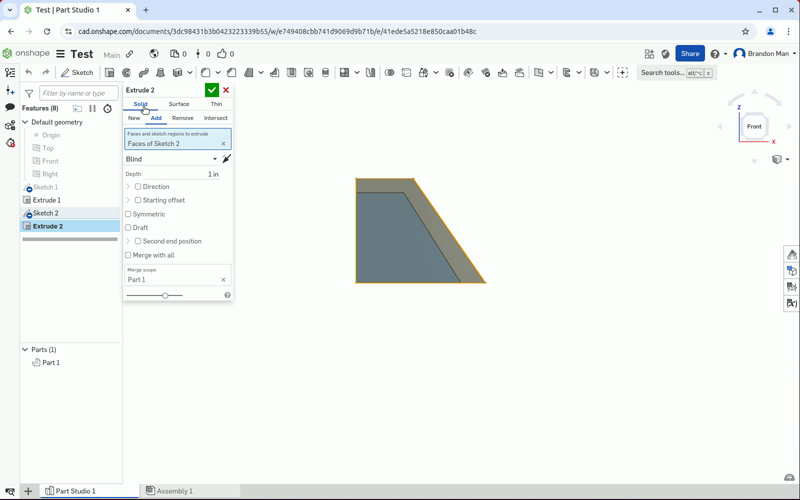
click(143, 106)
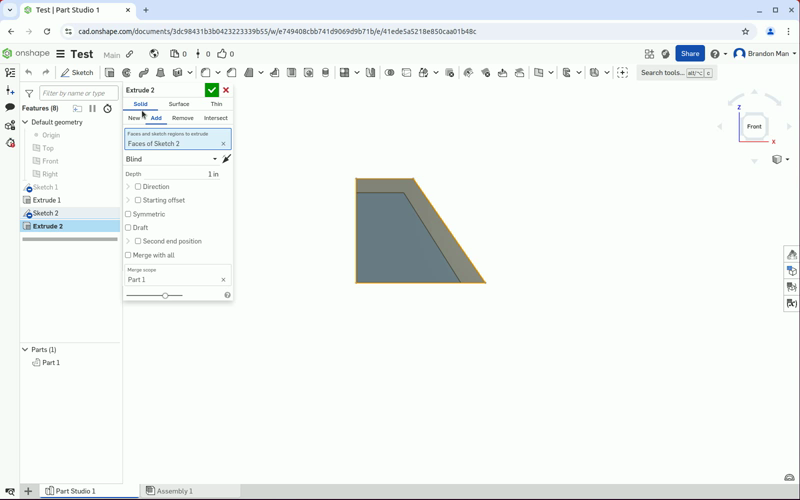
mouse_move(137, 120)
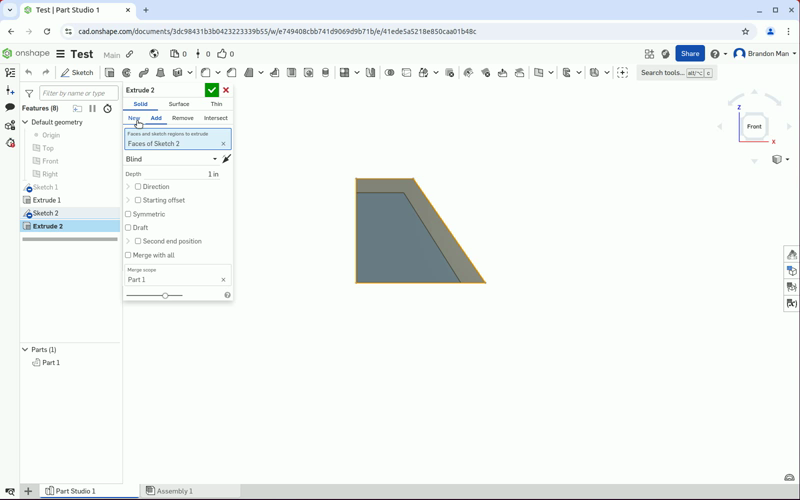
click(137, 120)
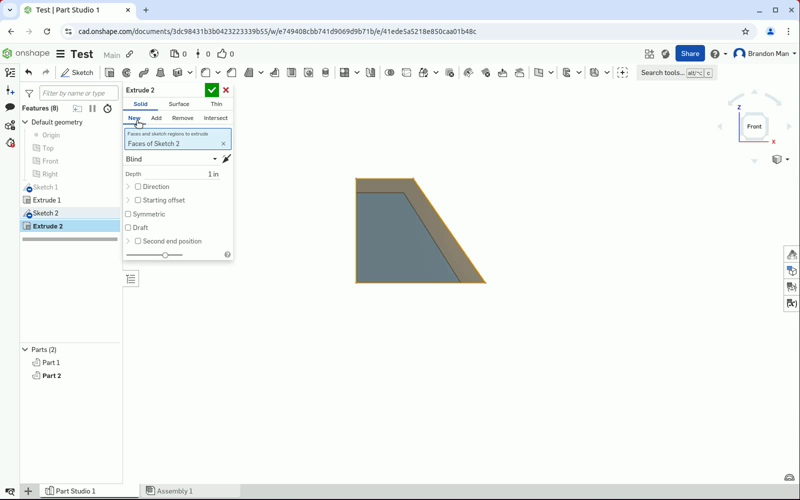
key(tab, 4)
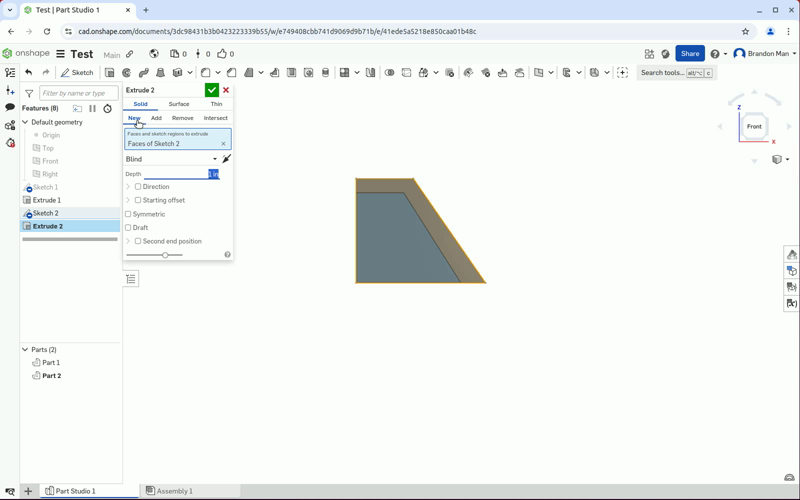
text(5.777)
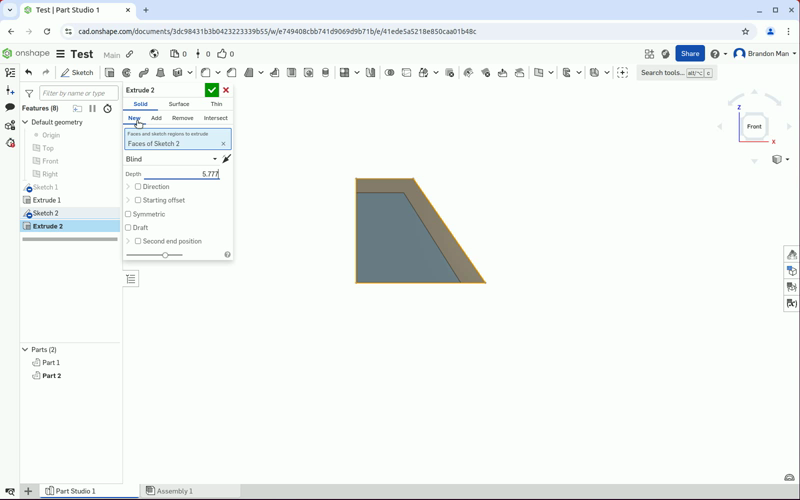
key(enter)
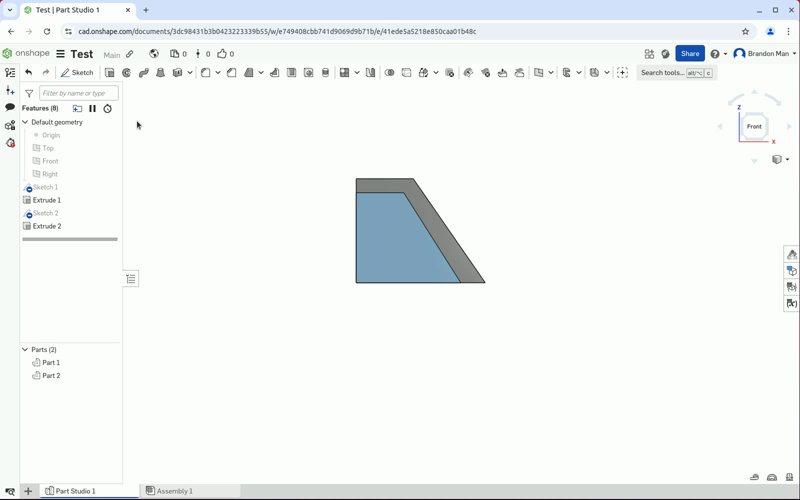
key(shift+h)
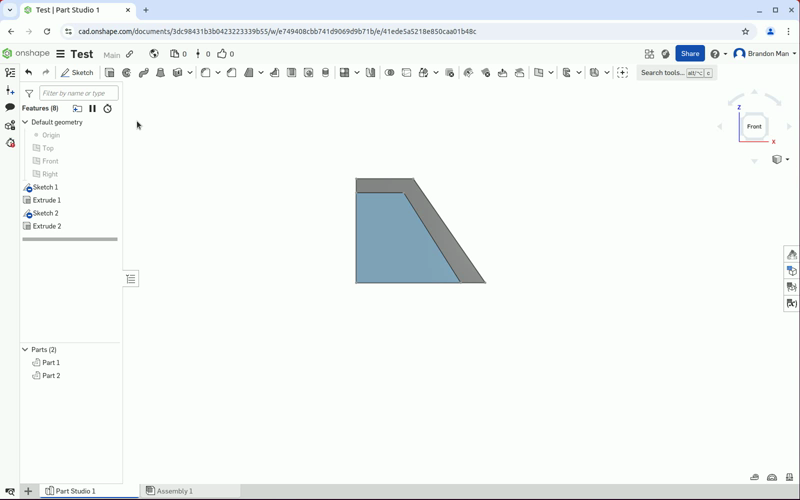
key(shift+h)
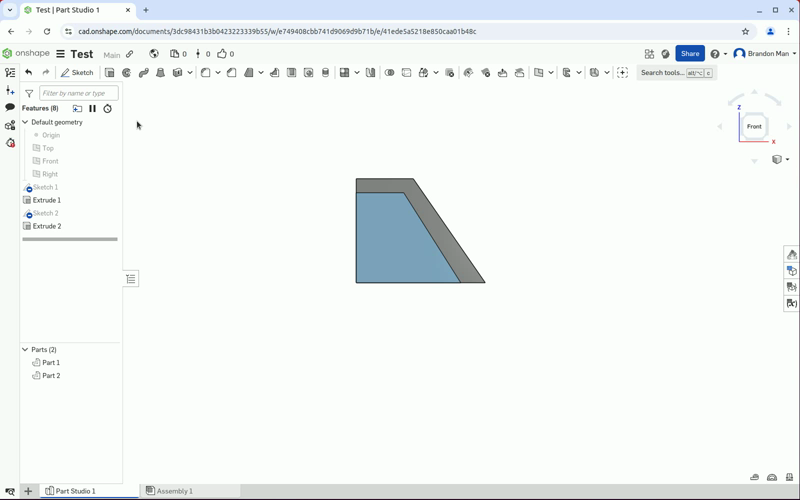
mouse_move(73, 189)
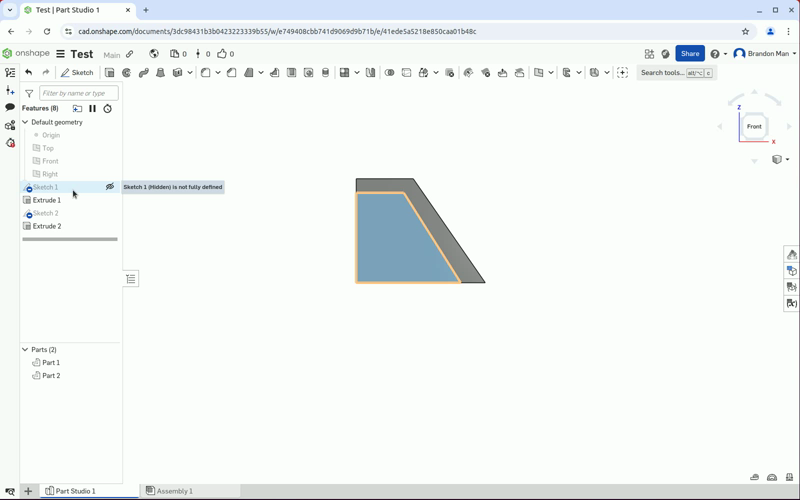
click(73, 189)
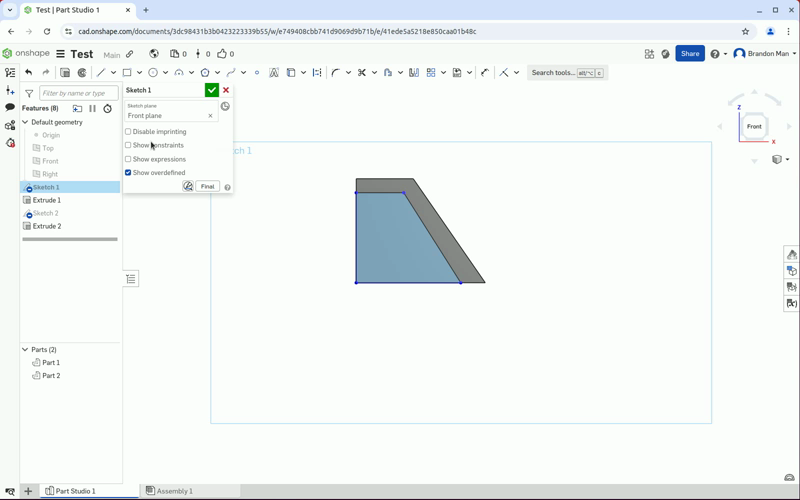
mouse_move(229, 92)
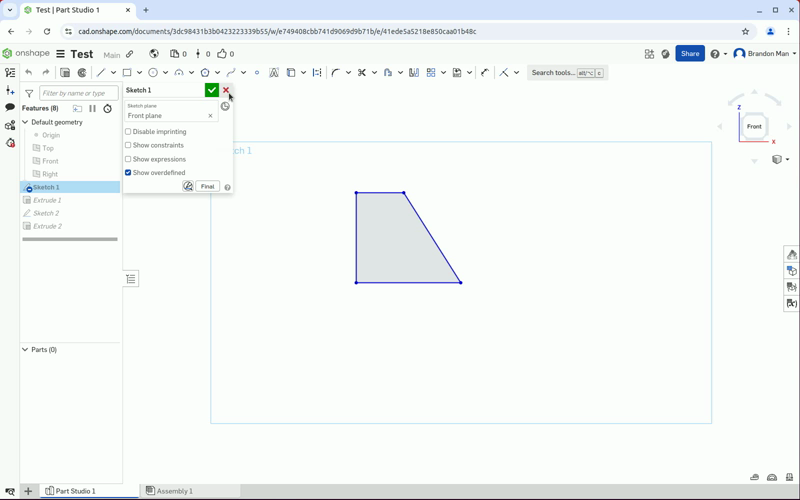
click(229, 92)
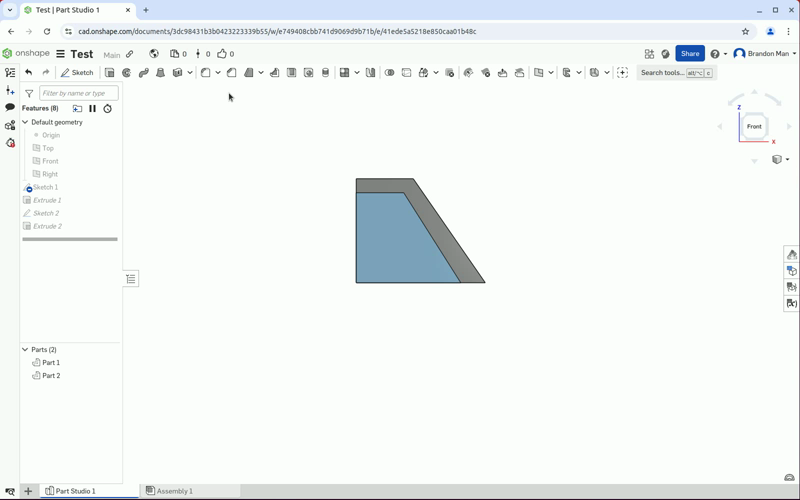
mouse_move(73, 352)
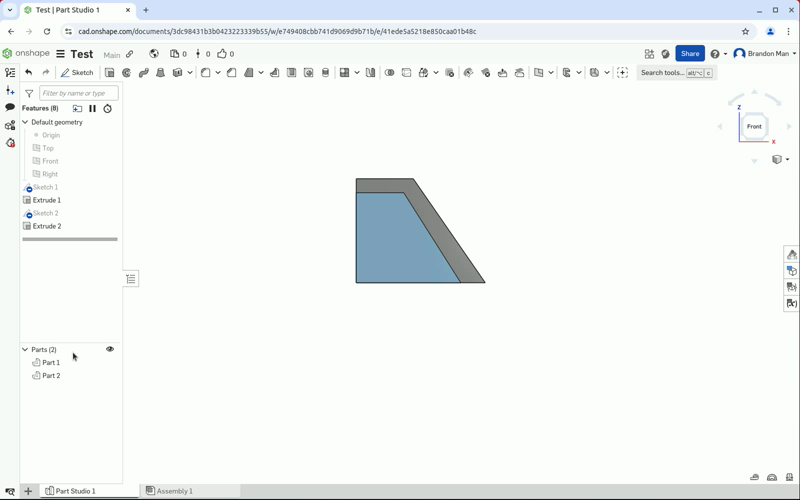
key(y)
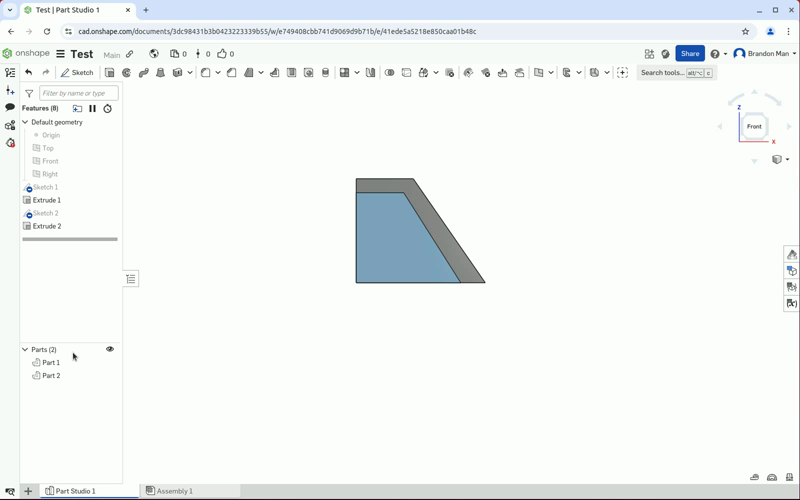
key(shift+p)
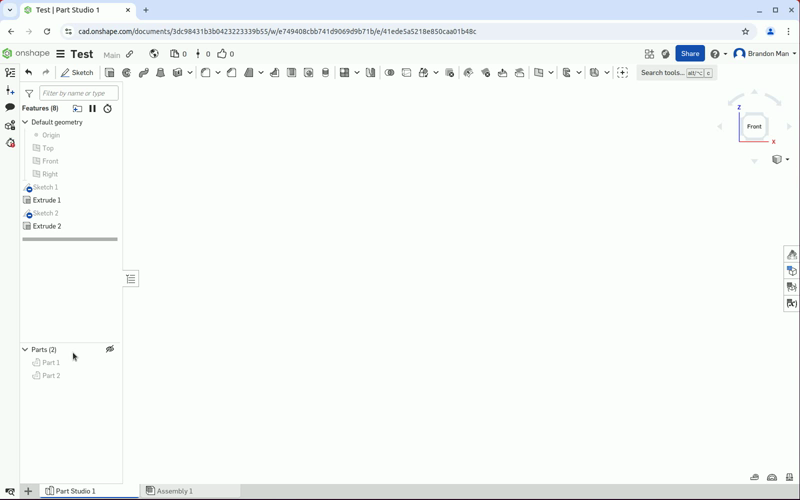
key(space)
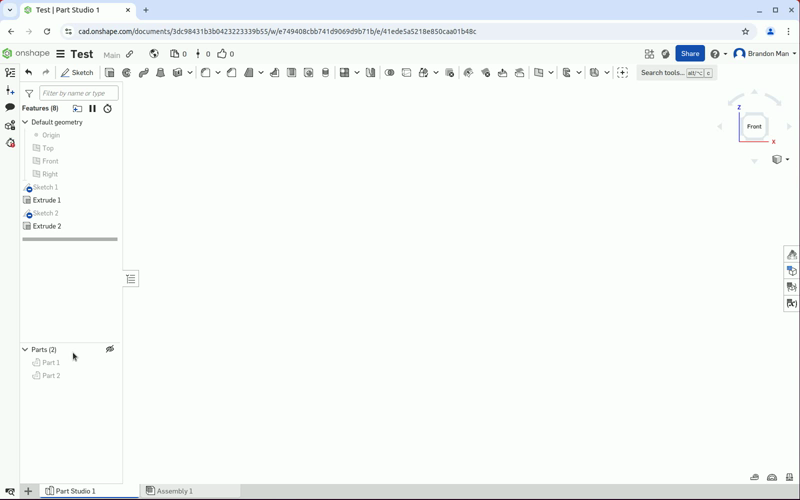
key_down(shift)
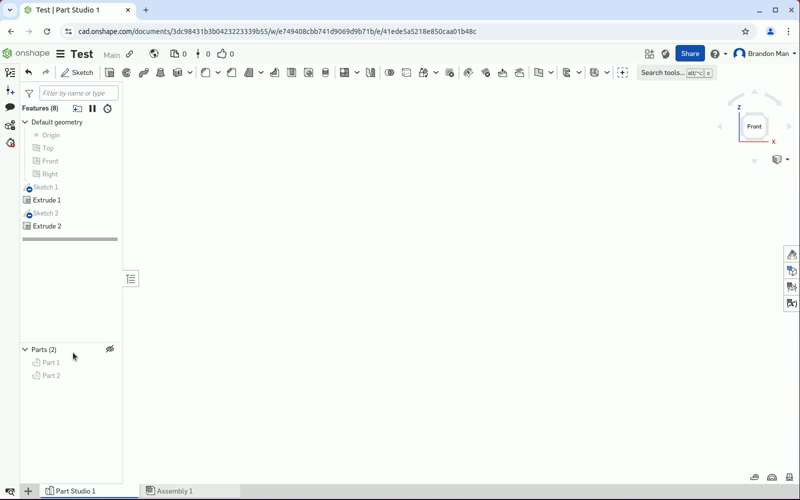
key(left)
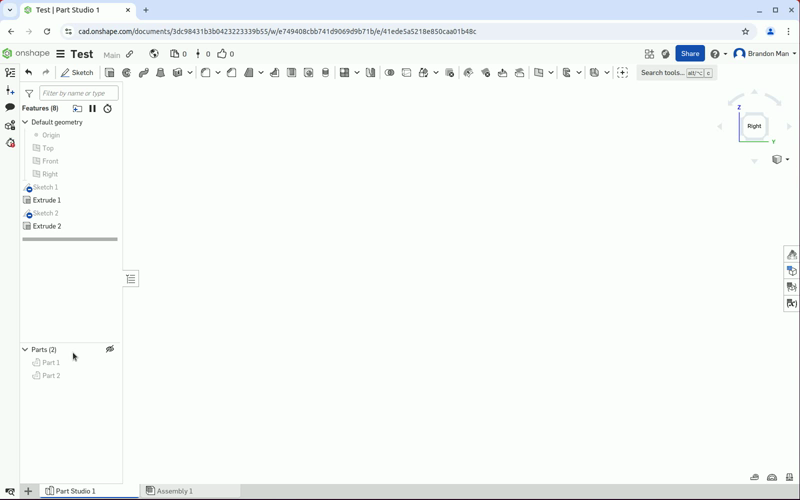
key_up(shift)
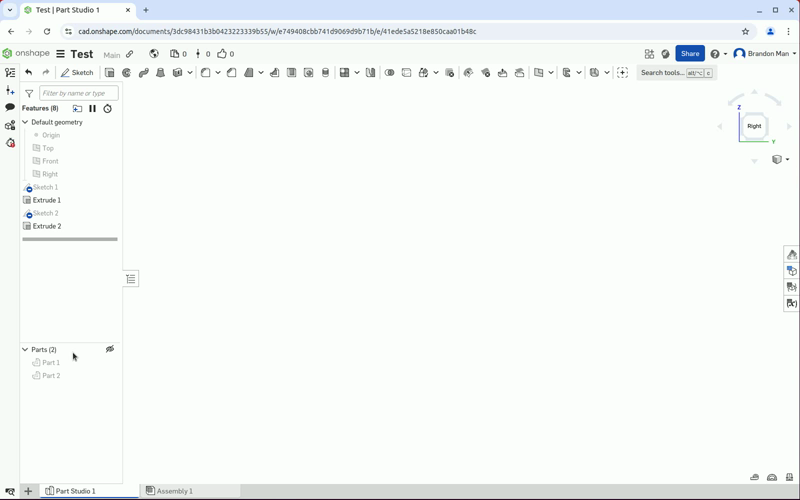
mouse_move(73, 352)
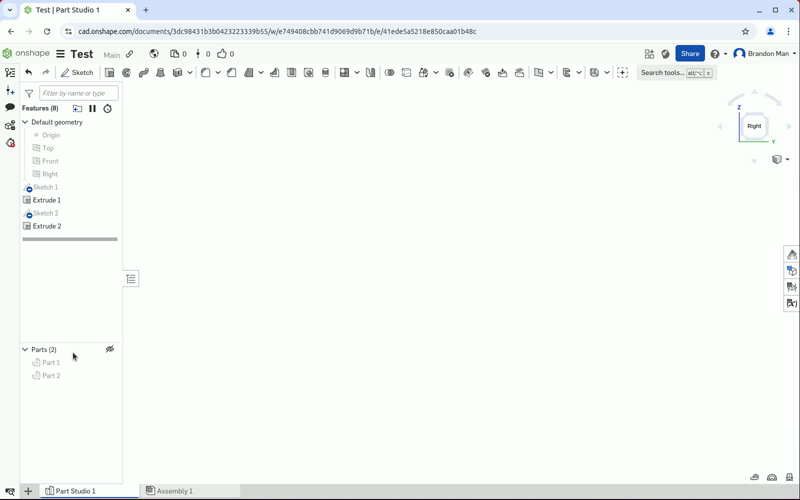
key(shift+y)
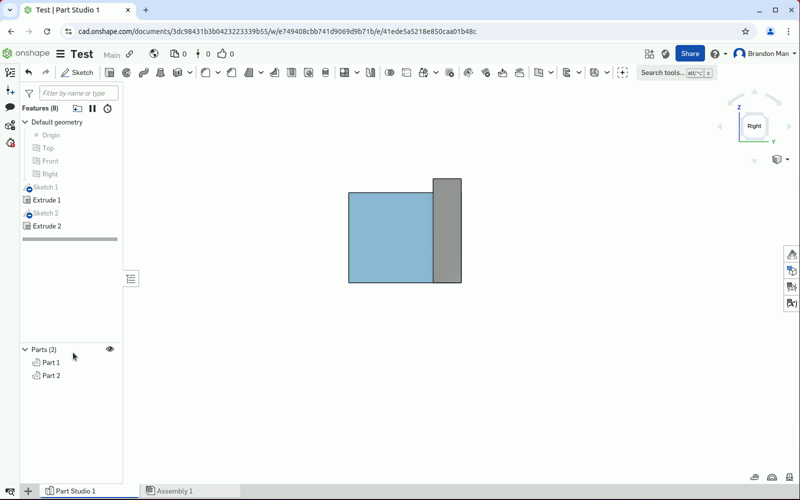
mouse_move(541, 75)
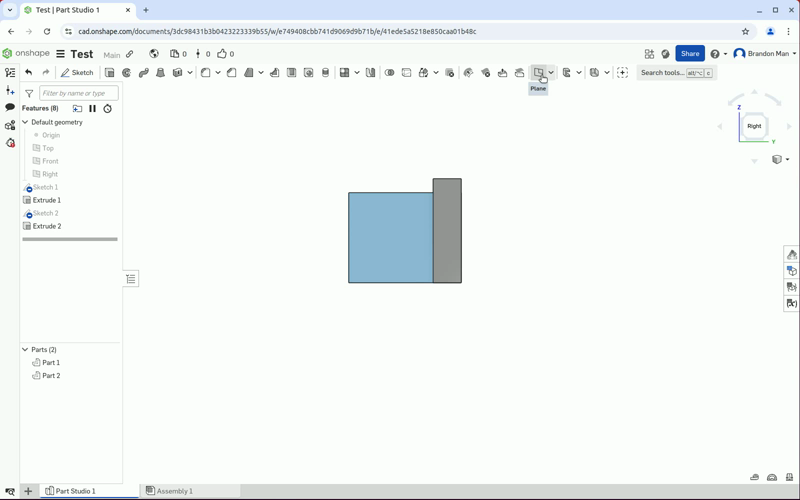
click(541, 75)
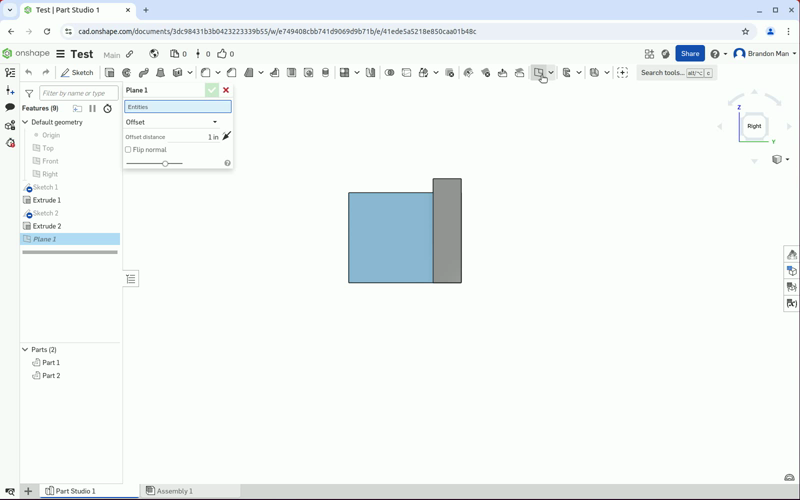
mouse_move(73, 176)
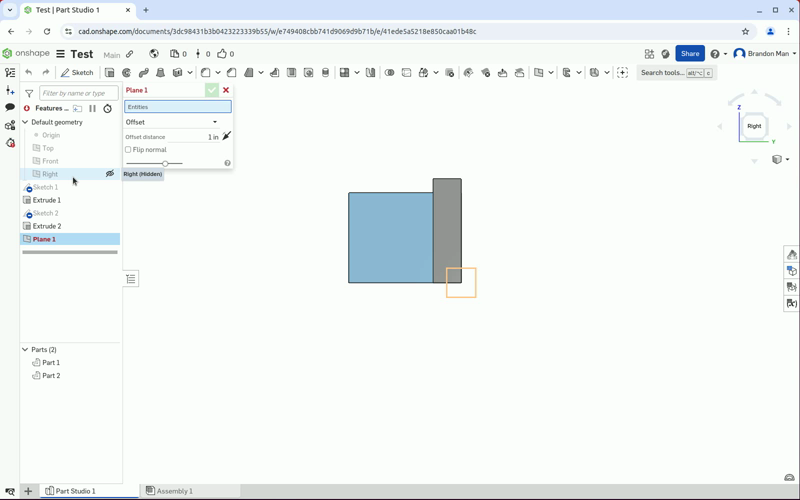
click(73, 176)
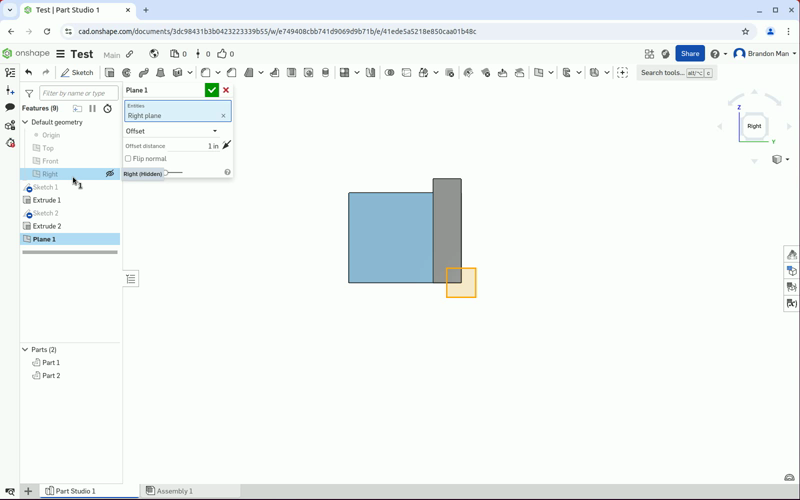
key(tab, 2)
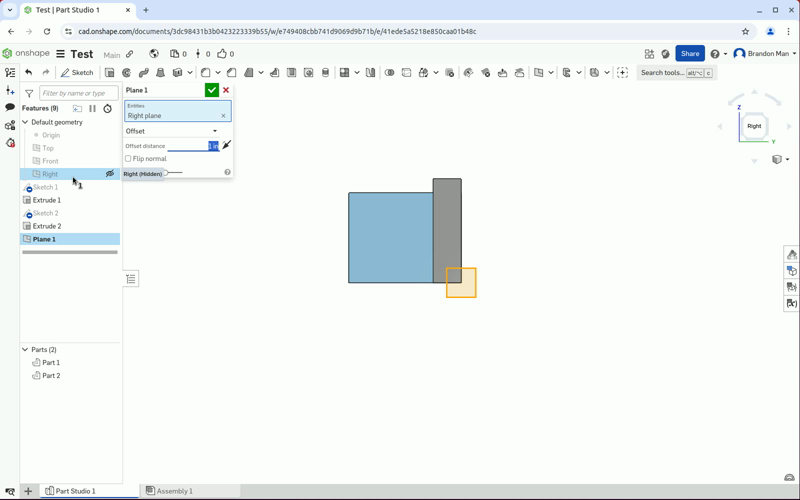
text(21.414)
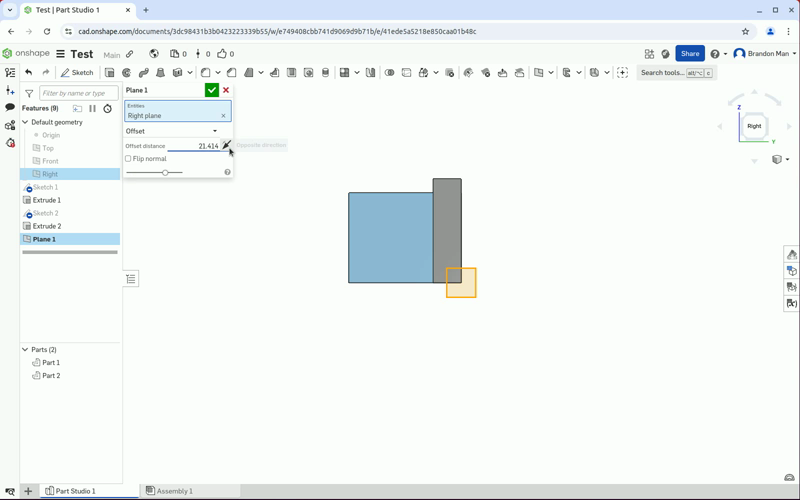
mouse_move(229, 147)
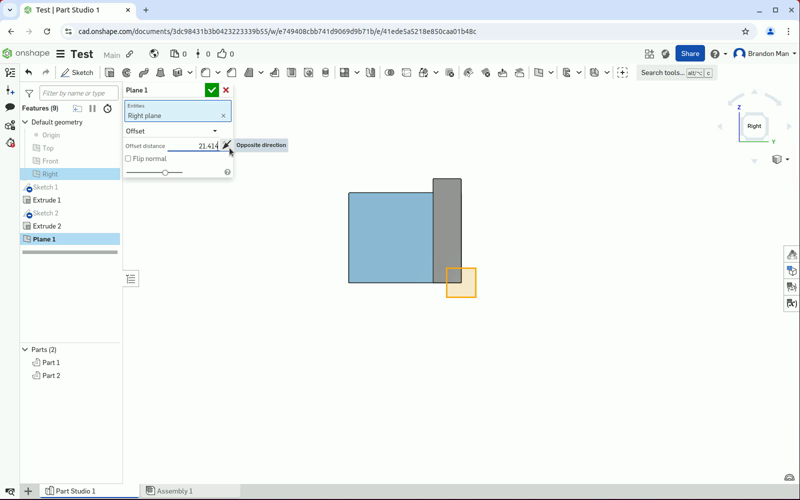
click(229, 147)
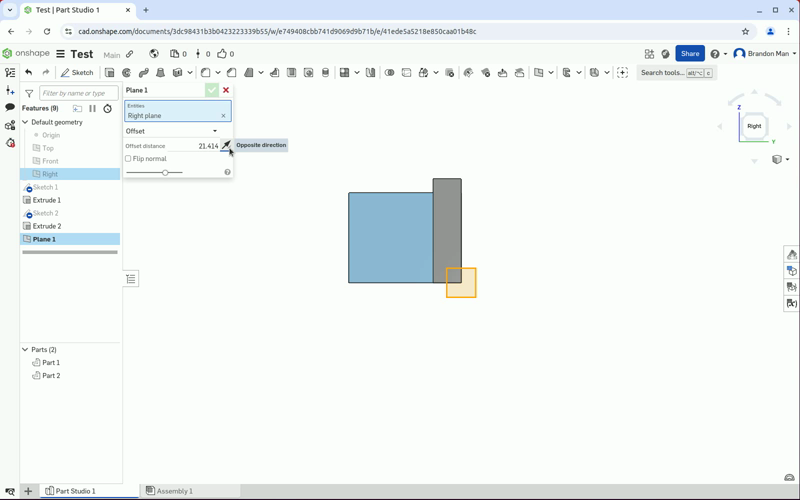
key(enter, 2)
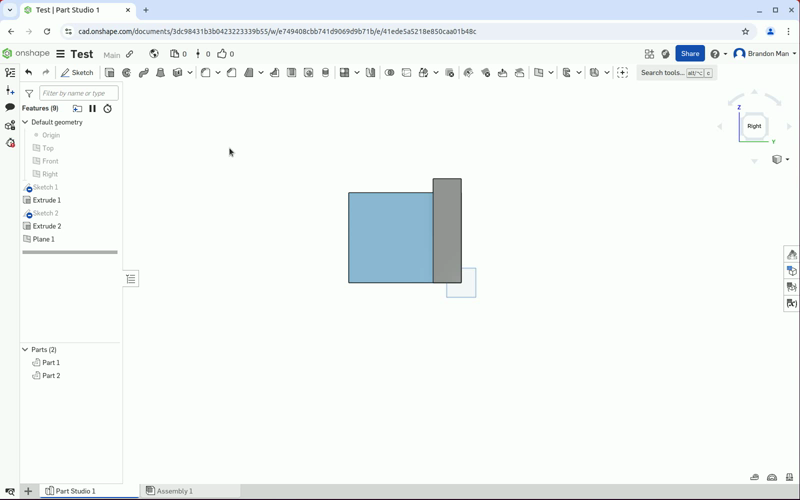
key(shift+s)
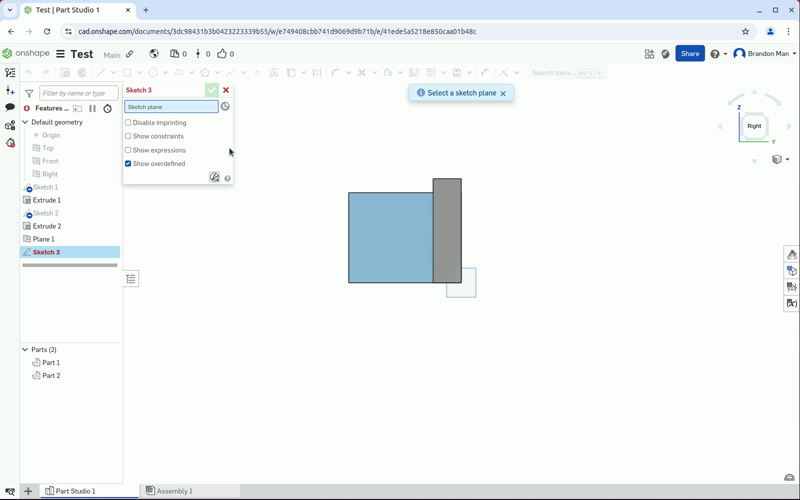
mouse_move(73, 241)
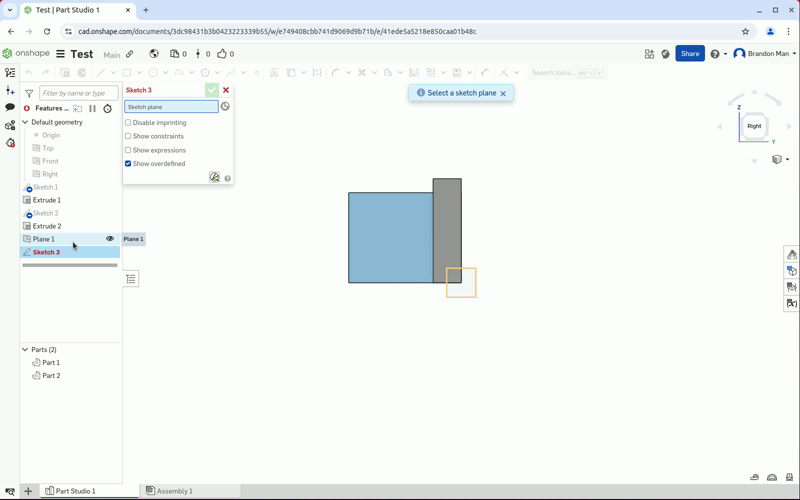
click(73, 241)
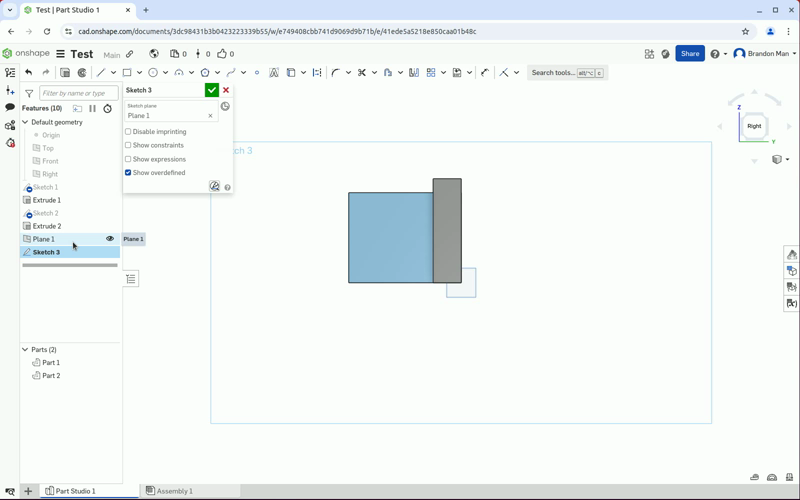
mouse_move(73, 352)
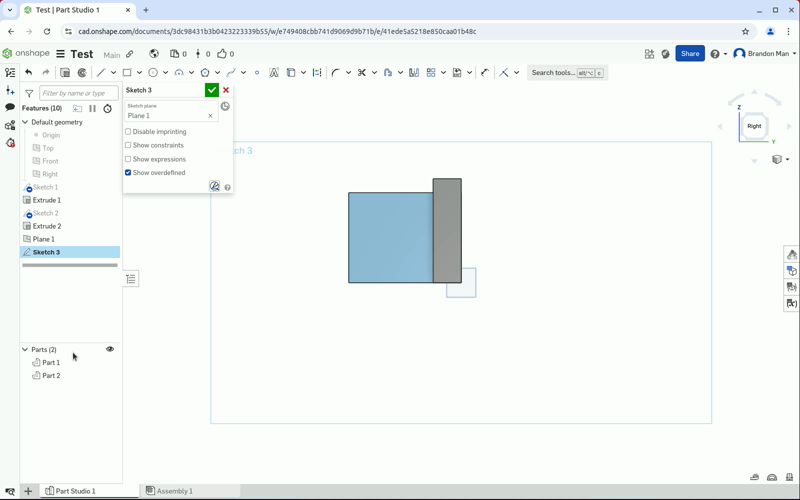
key(y)
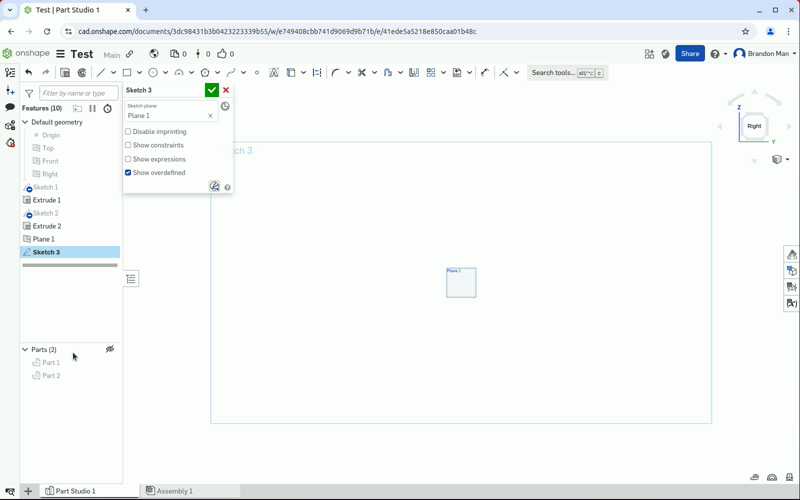
key(c)
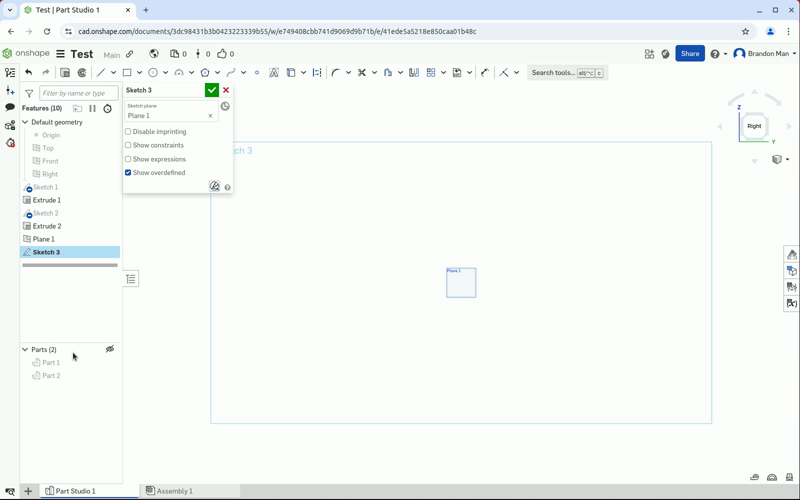
key_down(shift)
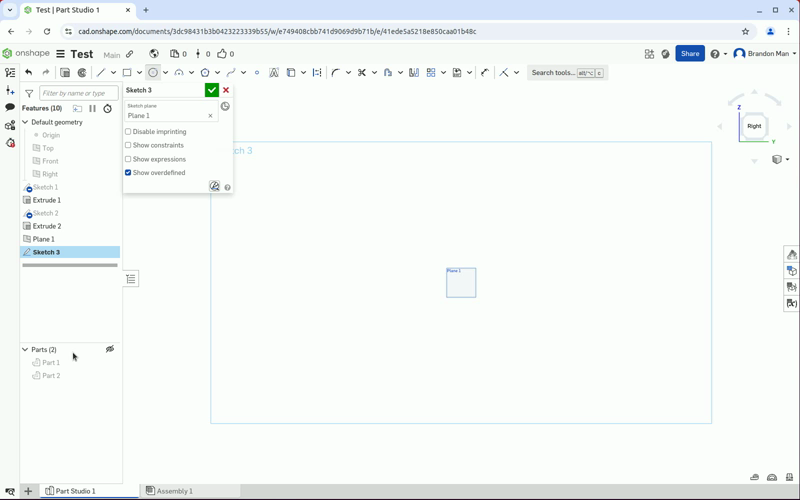
mouse_move(390, 238)
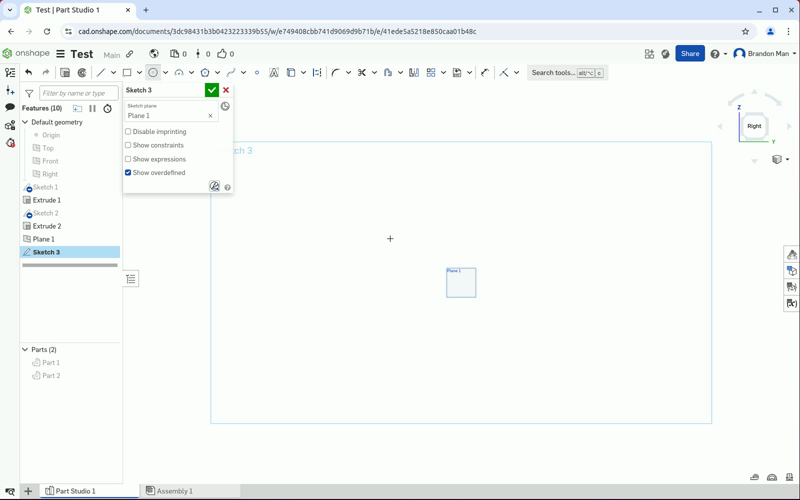
click(390, 238)
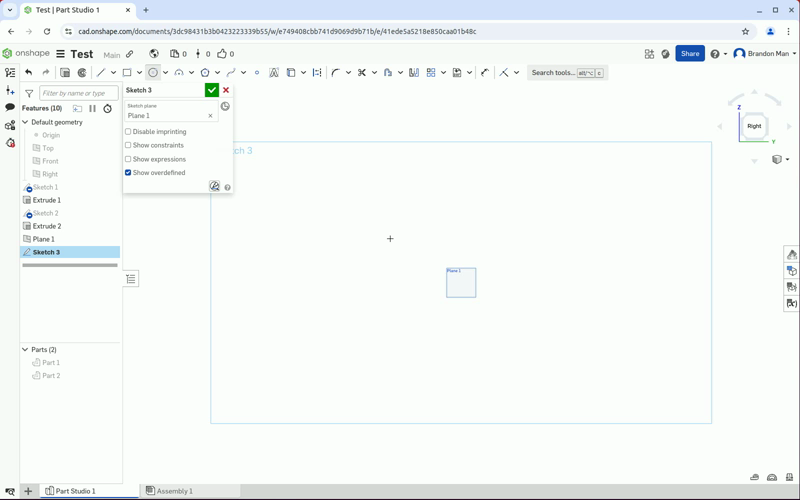
key_up(shift)
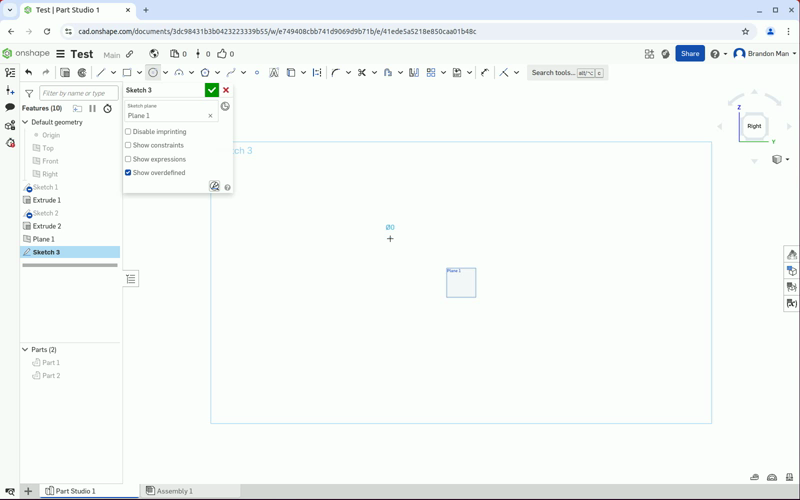
mouse_move(403, 238)
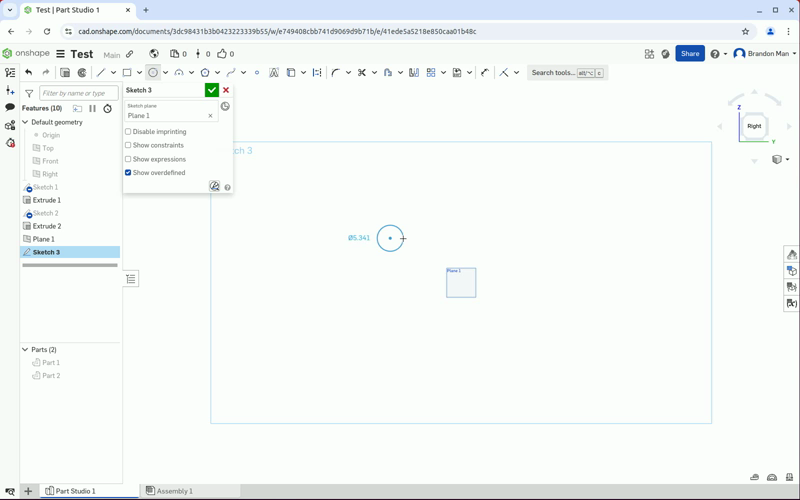
click(403, 238)
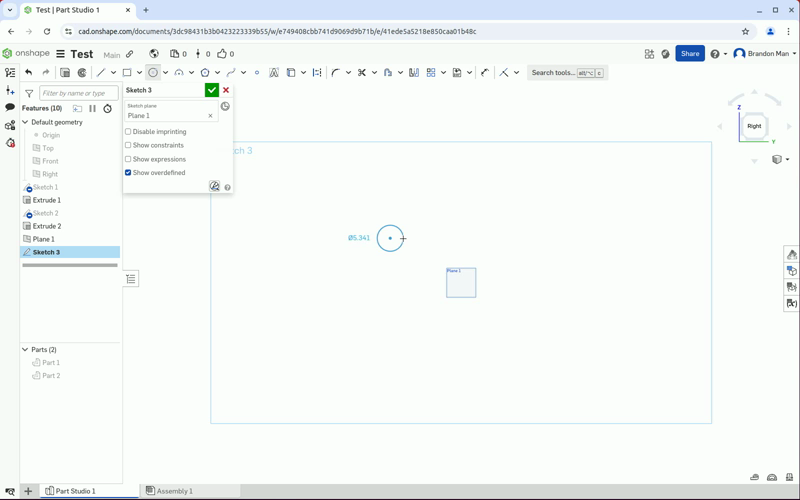
key(esc)
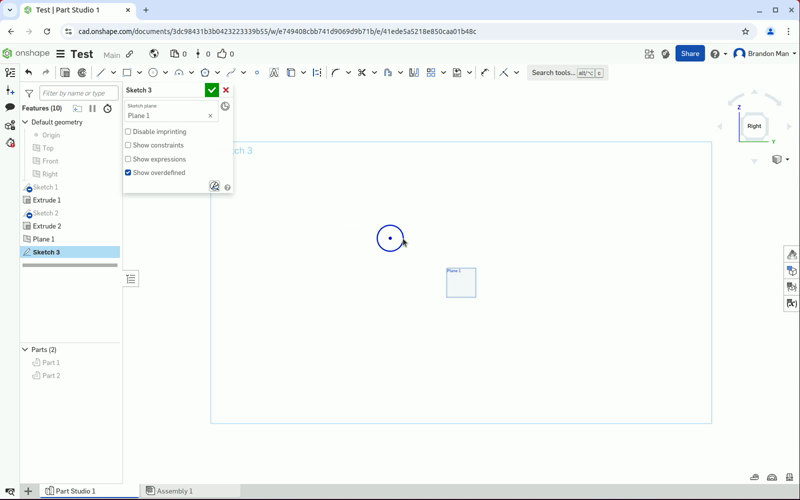
mouse_move(394, 244)
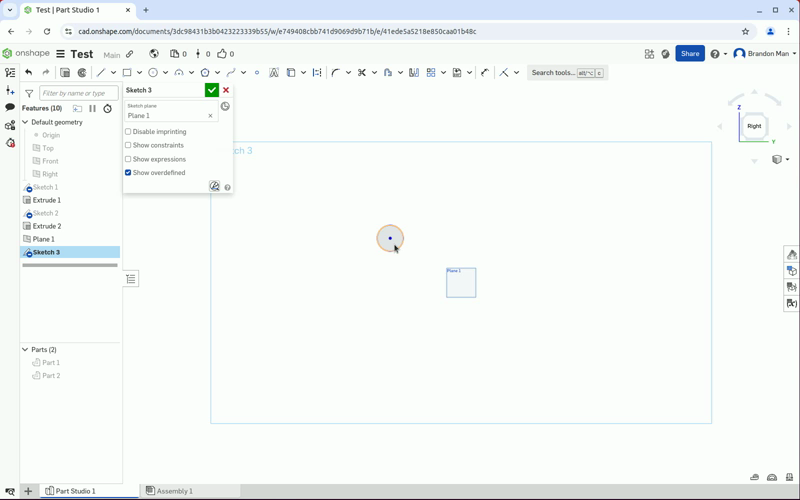
scroll(6)
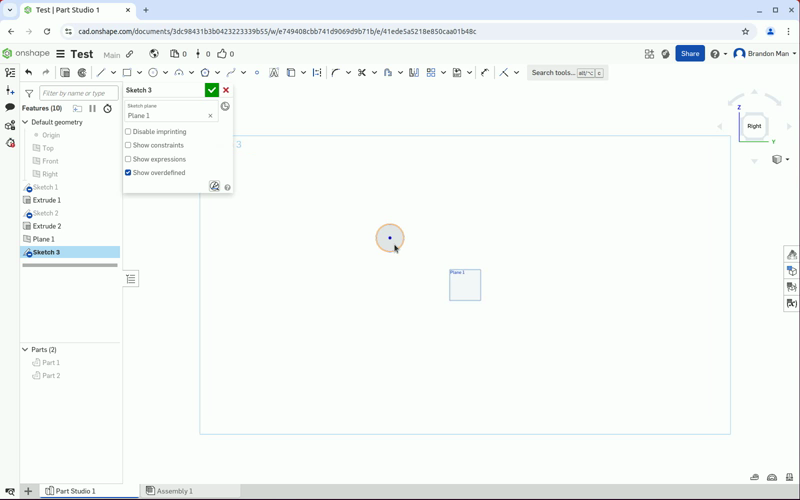
scroll(6)
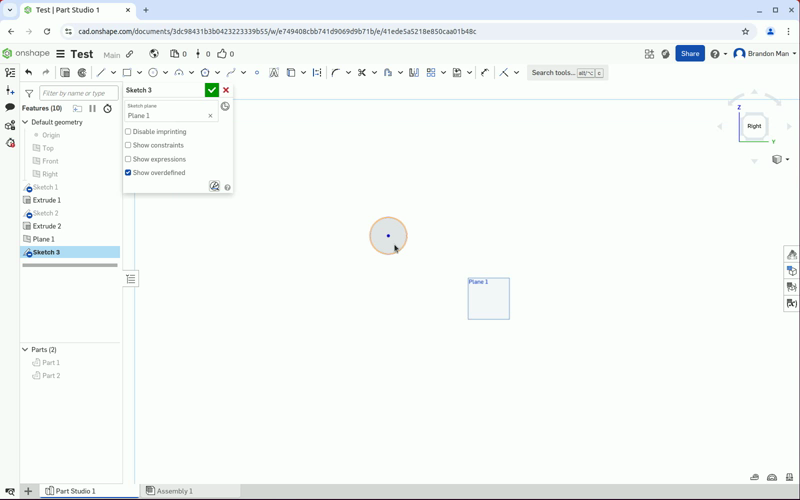
scroll(6)
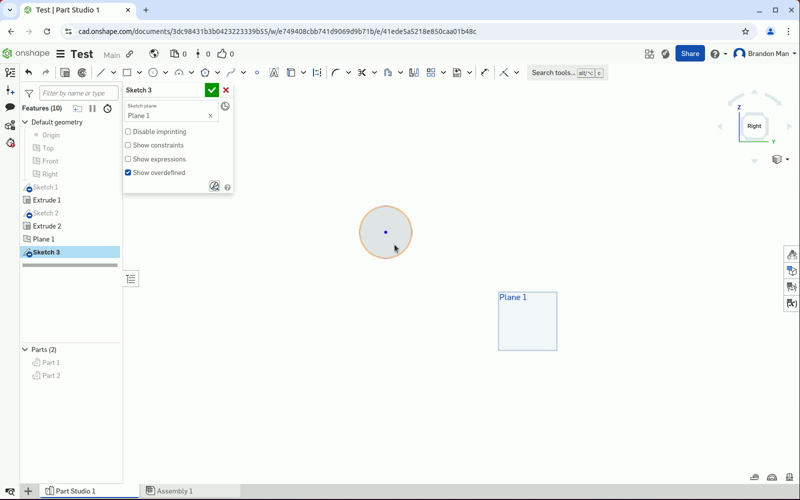
scroll(6)
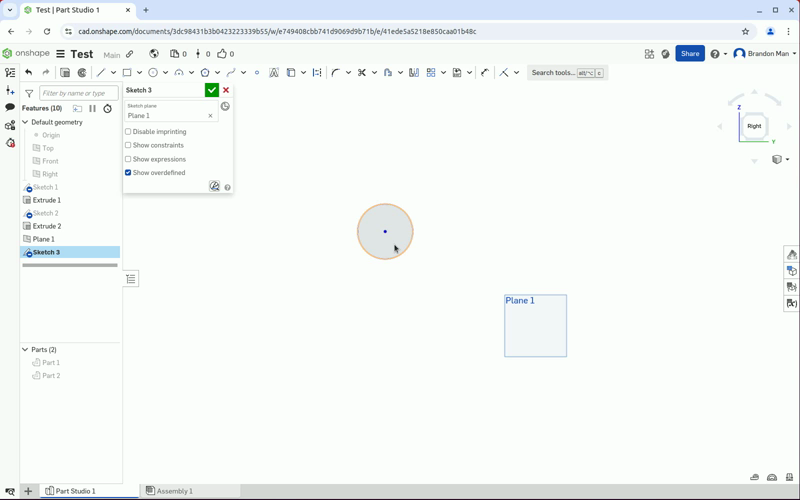
scroll(6)
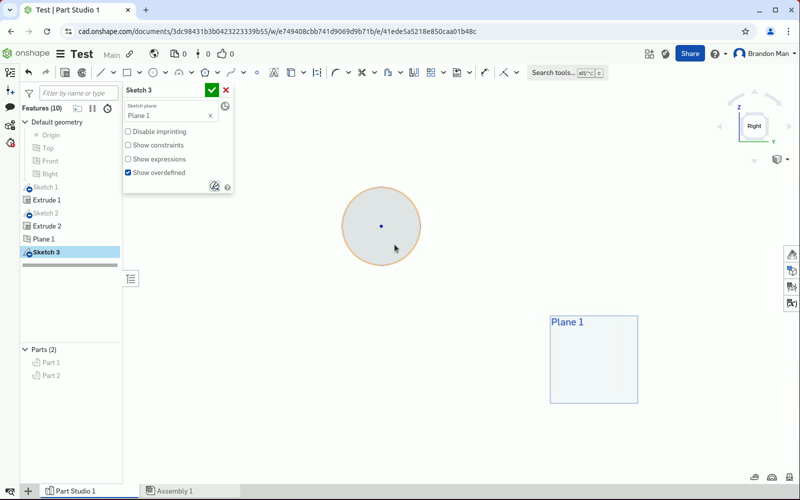
scroll(6)
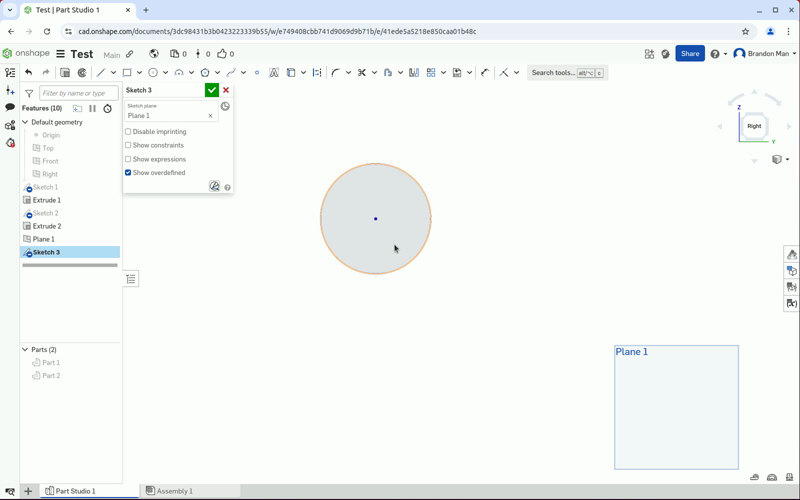
scroll(6)
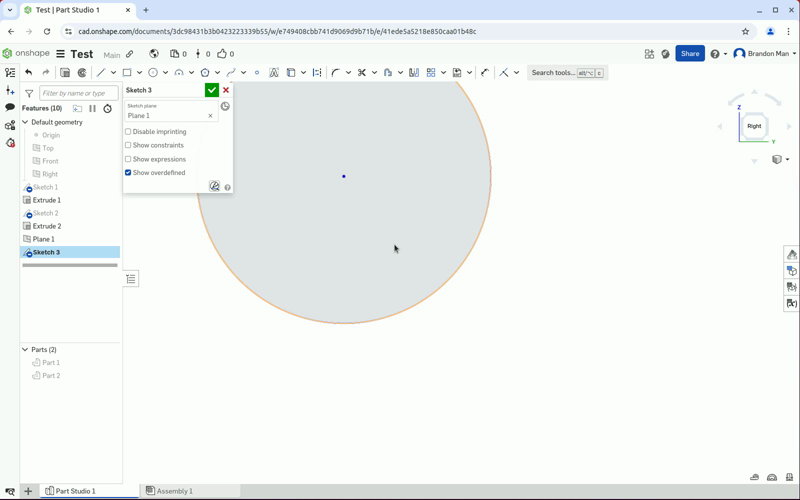
click(394, 244)
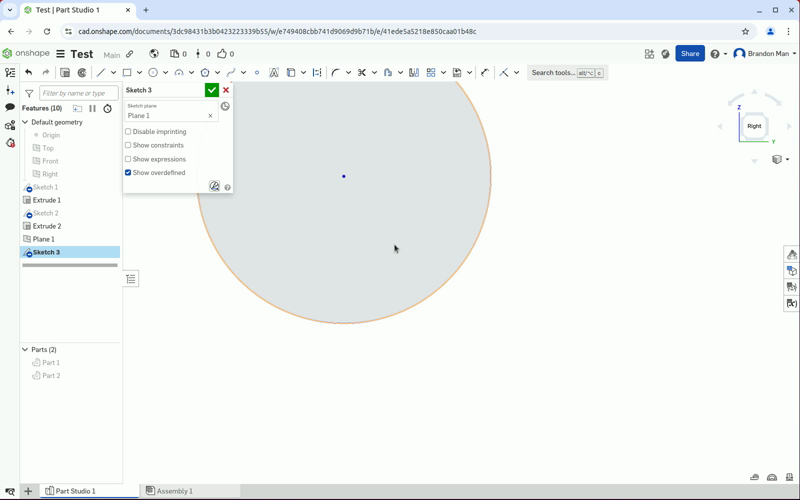
scroll(-6)
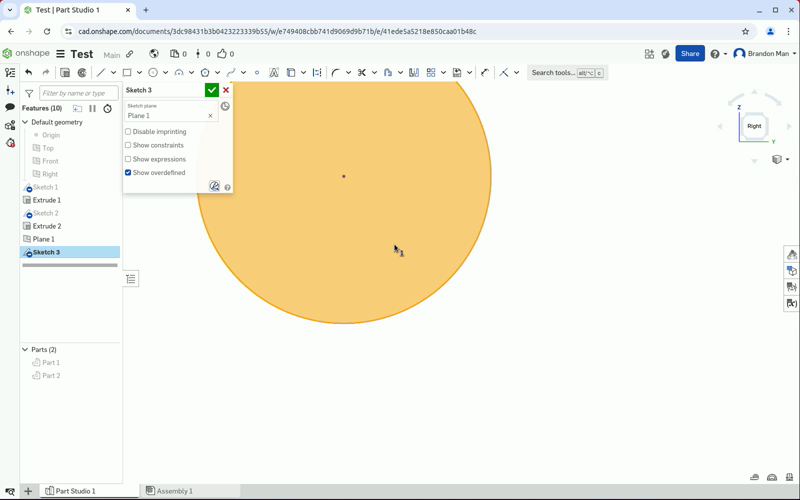
scroll(-6)
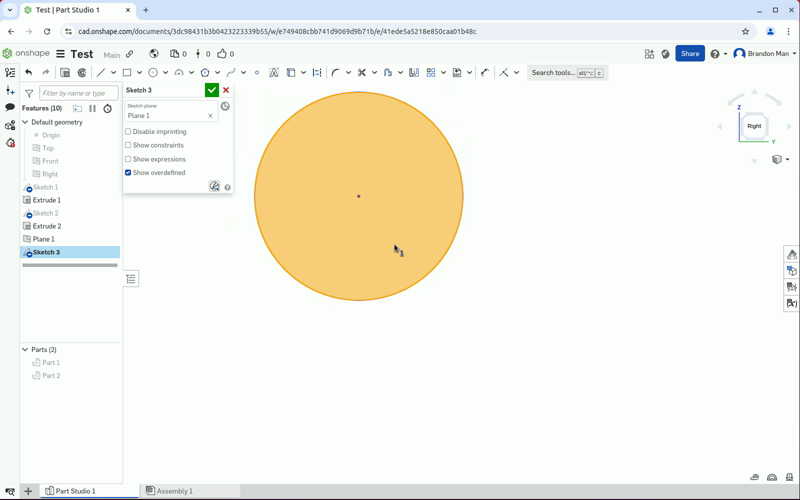
scroll(-6)
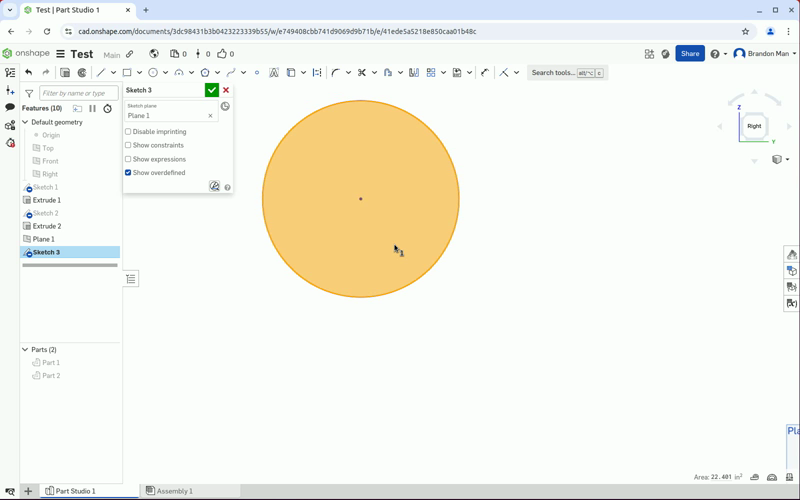
scroll(-6)
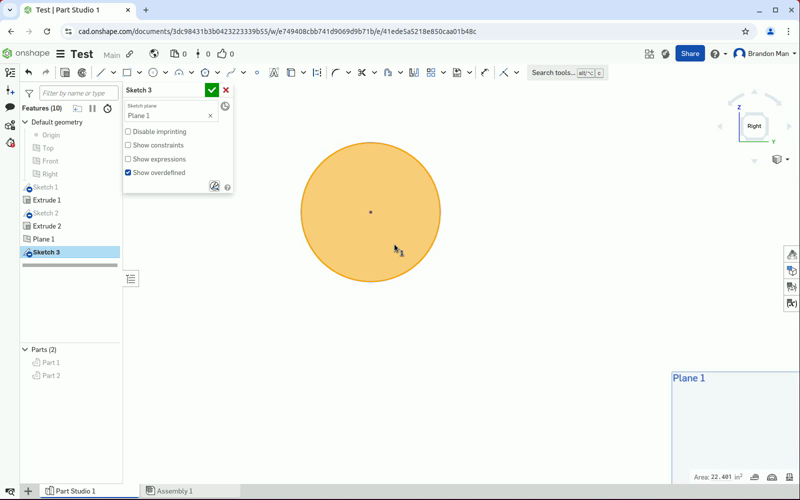
scroll(-6)
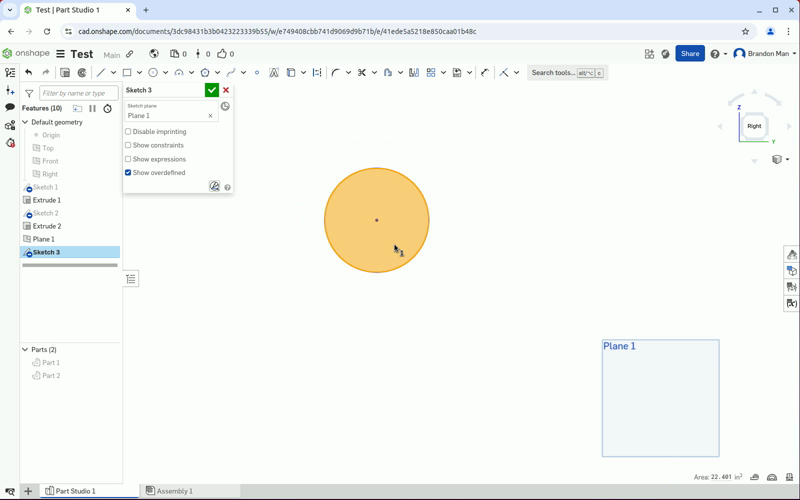
scroll(-6)
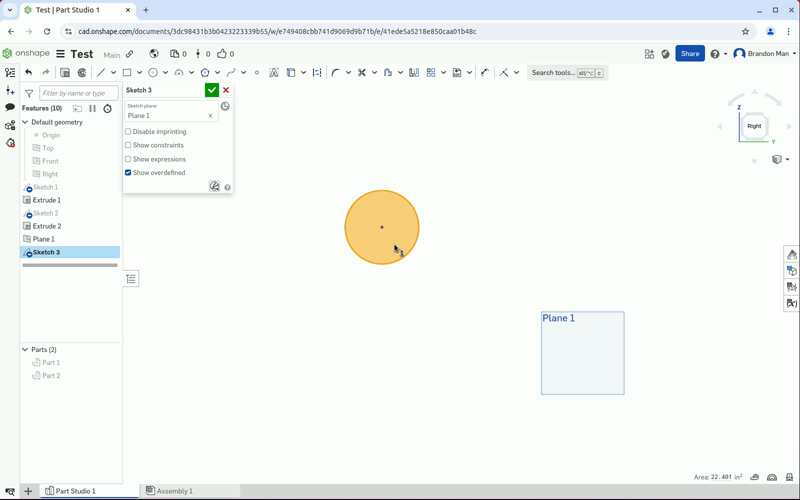
scroll(-6)
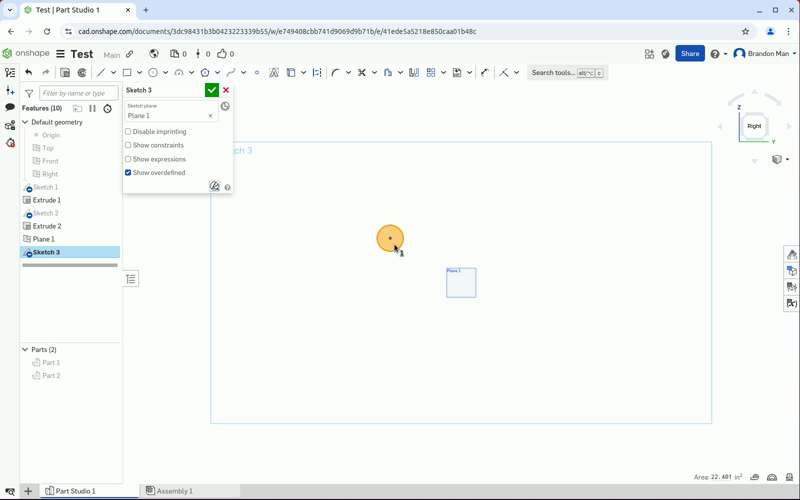
mouse_move(73, 352)
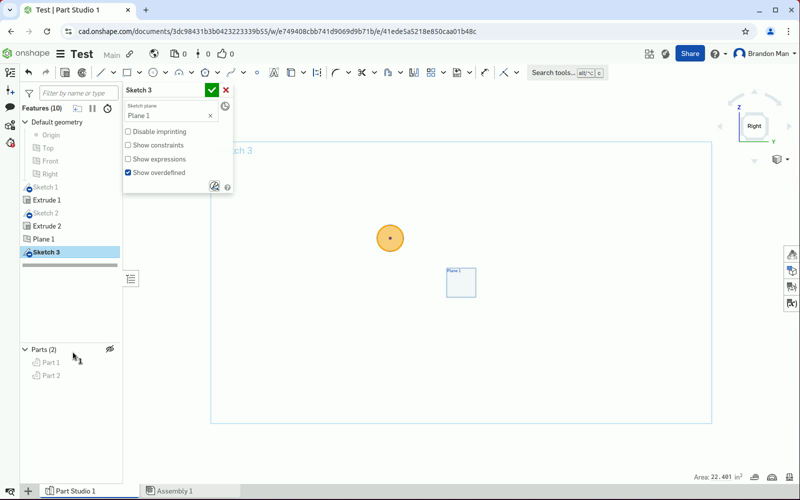
key(shift+y)
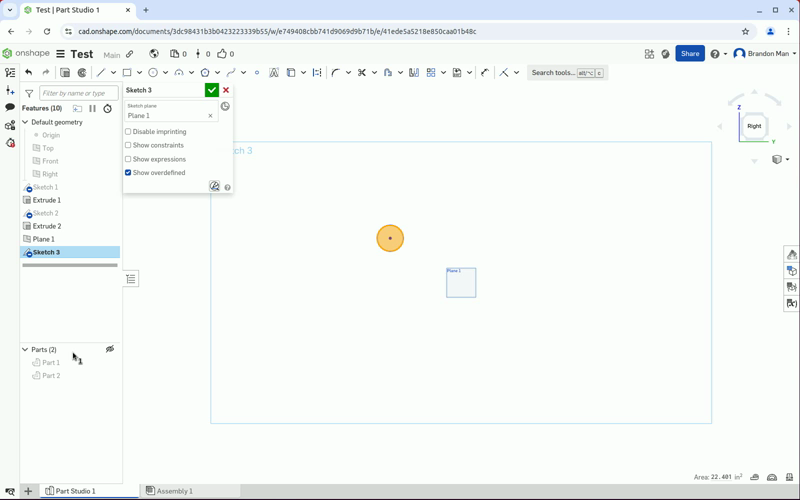
key(shift+e)
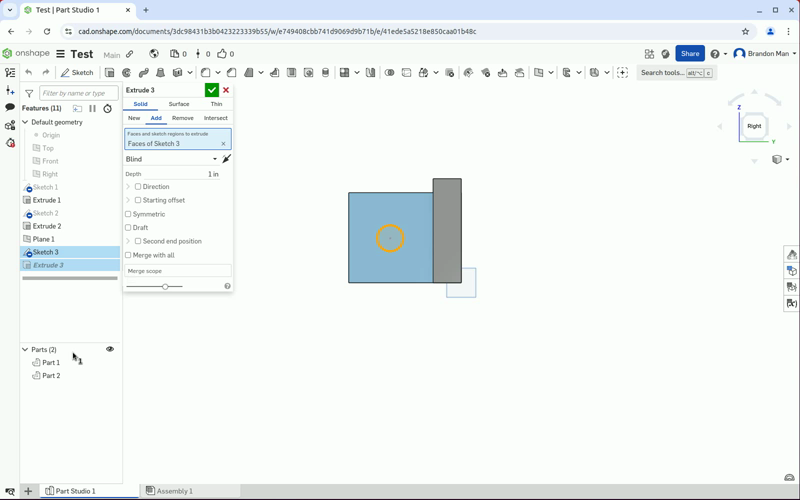
mouse_move(143, 106)
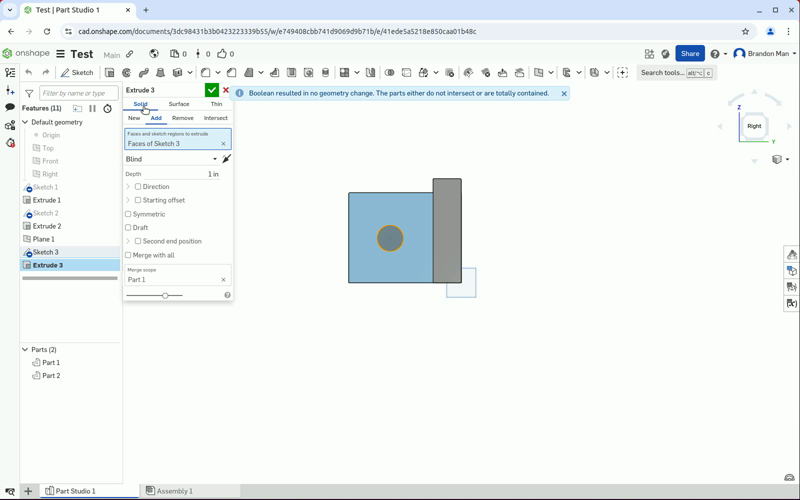
click(143, 106)
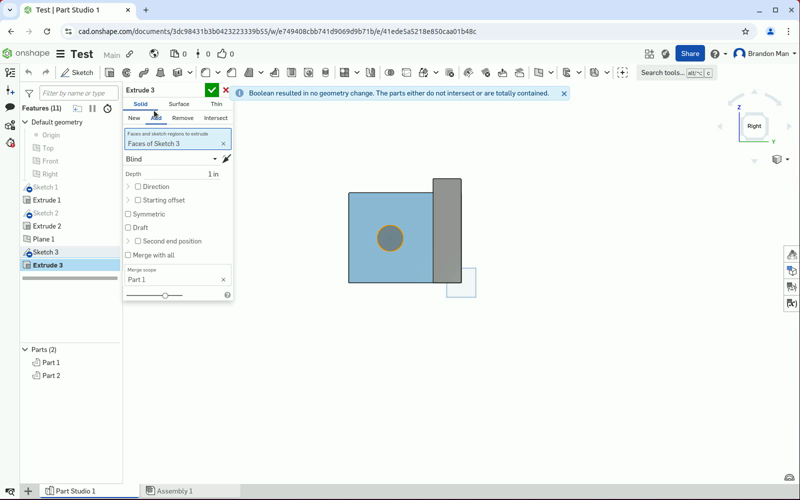
mouse_move(186, 120)
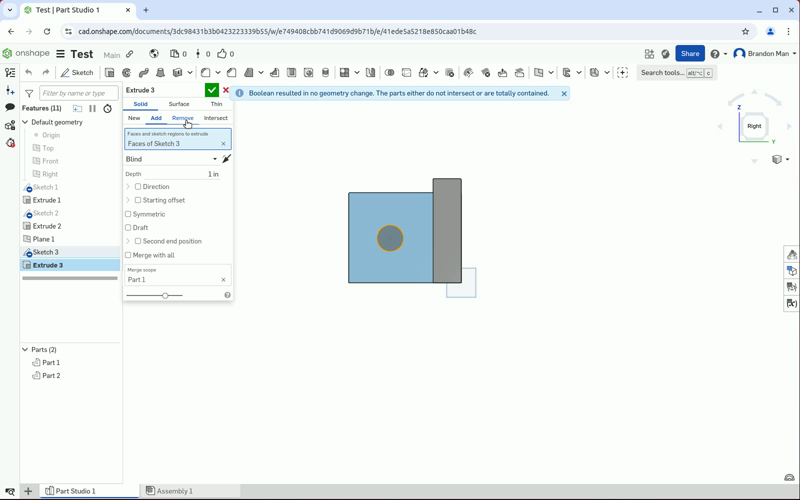
click(186, 120)
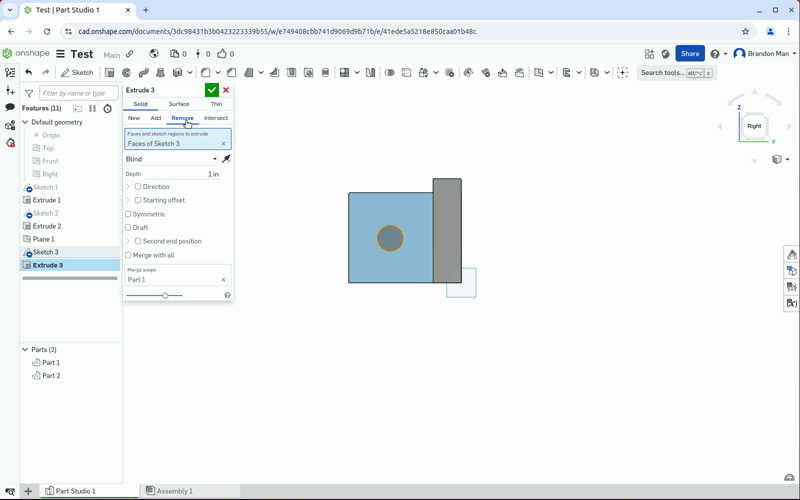
key(tab, 4)
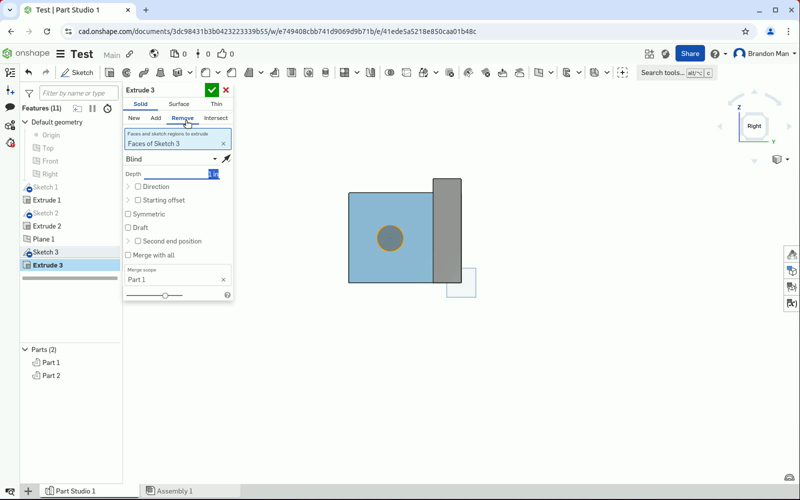
text(23.108)
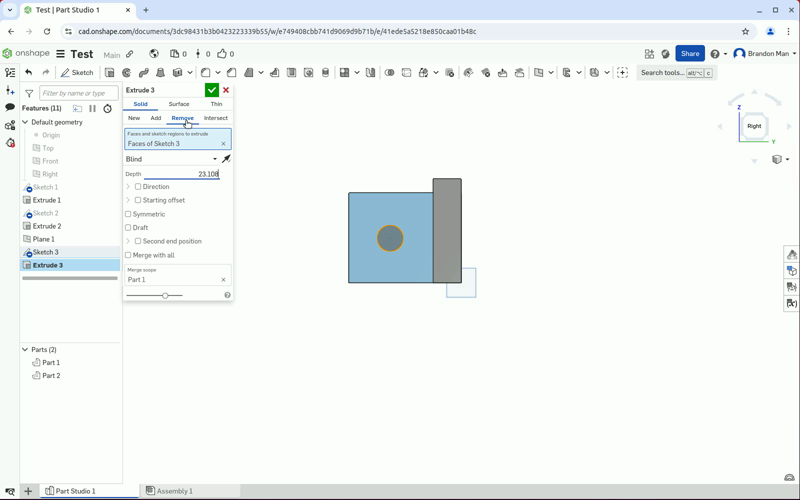
key(tab, 6)
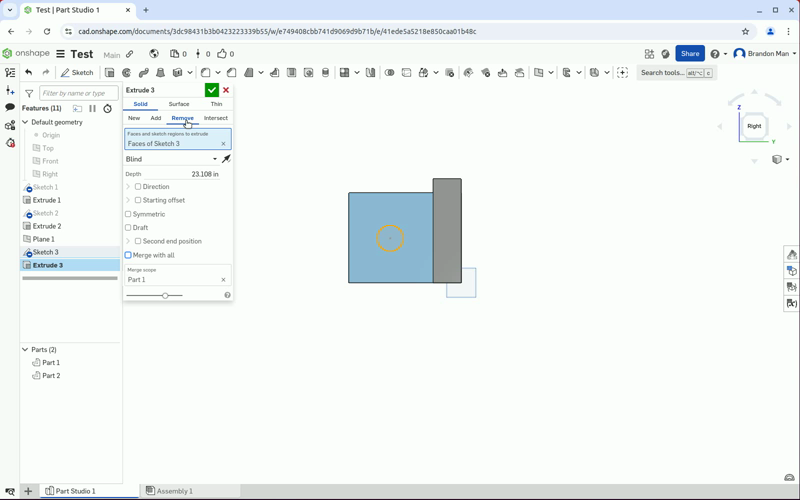
key(space)
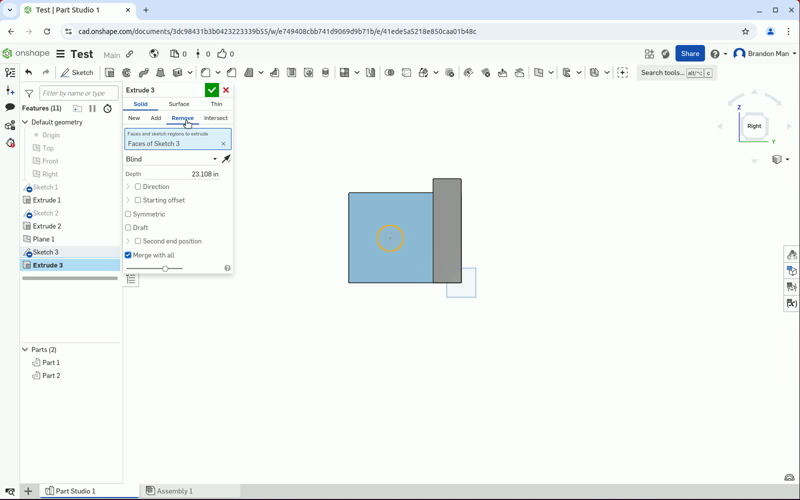
key(enter)
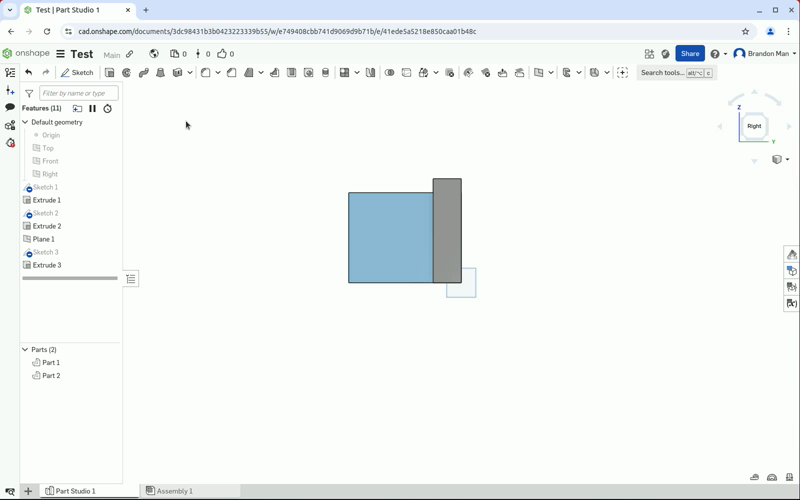
key(shift+h)
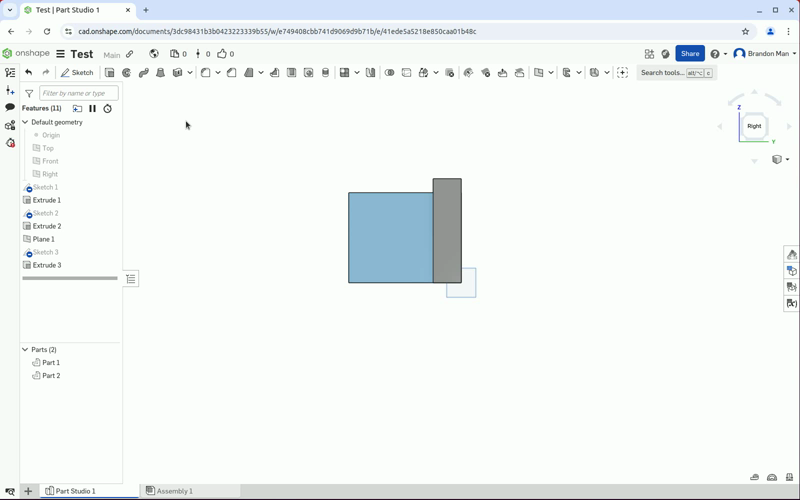
key(shift+h)
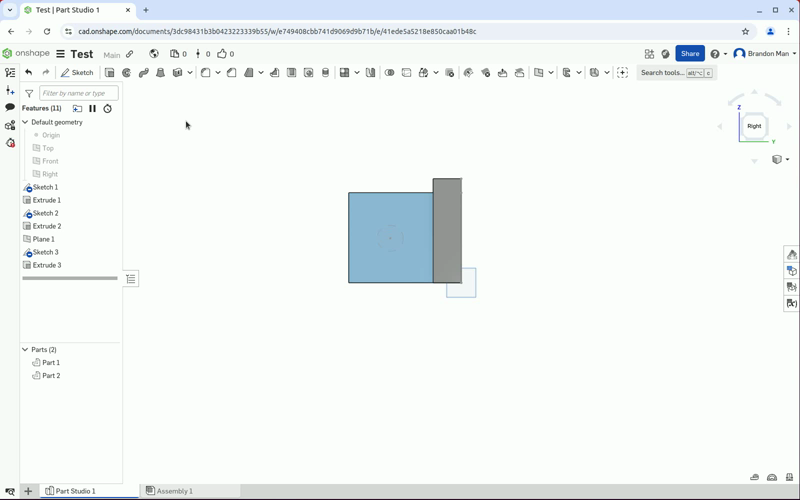
key(shift+7)
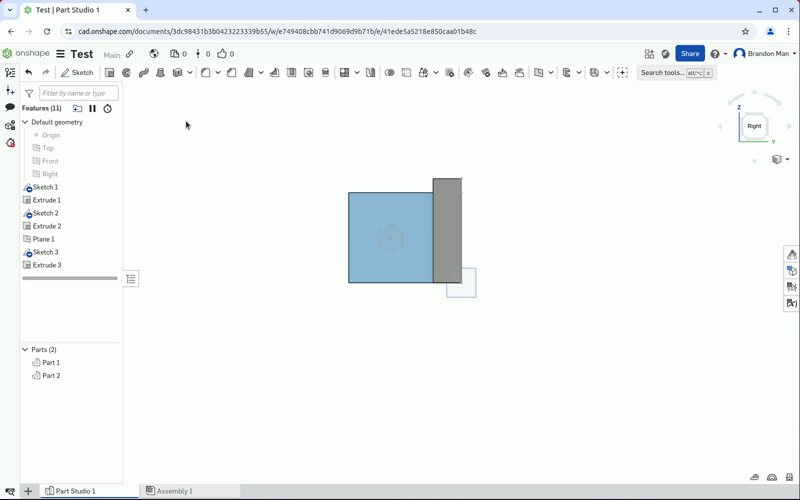
key(right, 2)
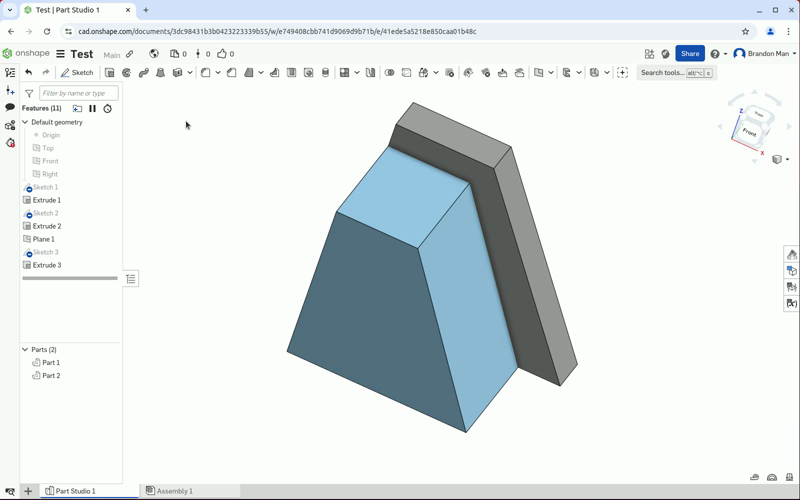
key(down, 2)
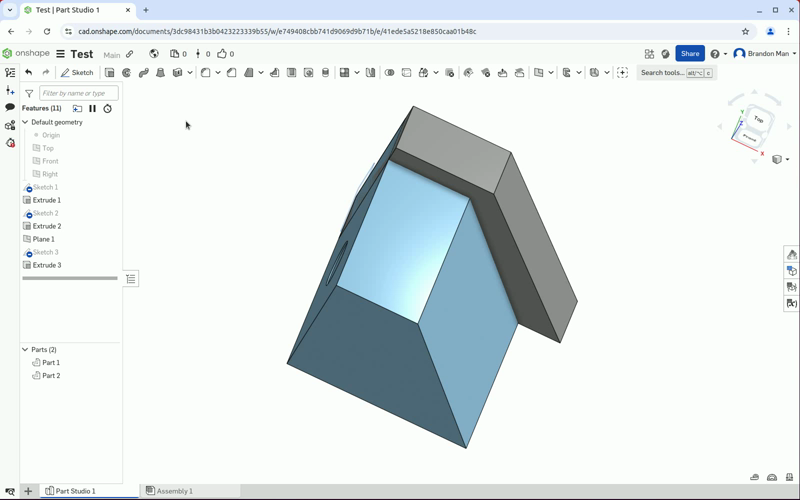
key(up, 2)
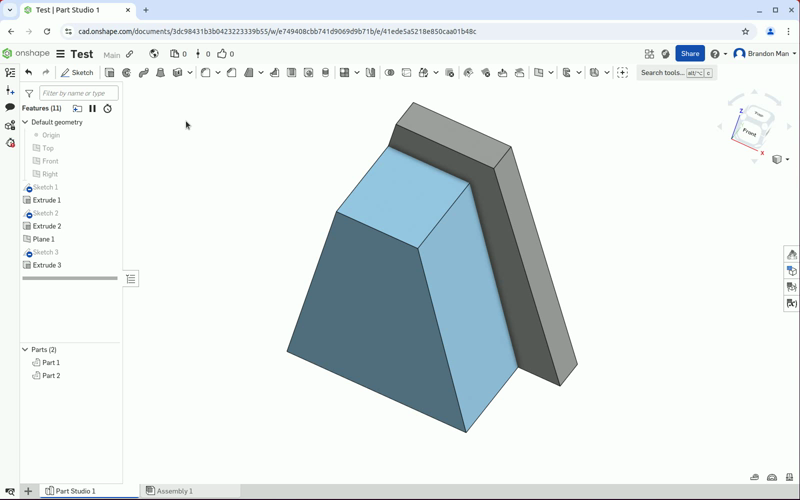
key(left, 2)
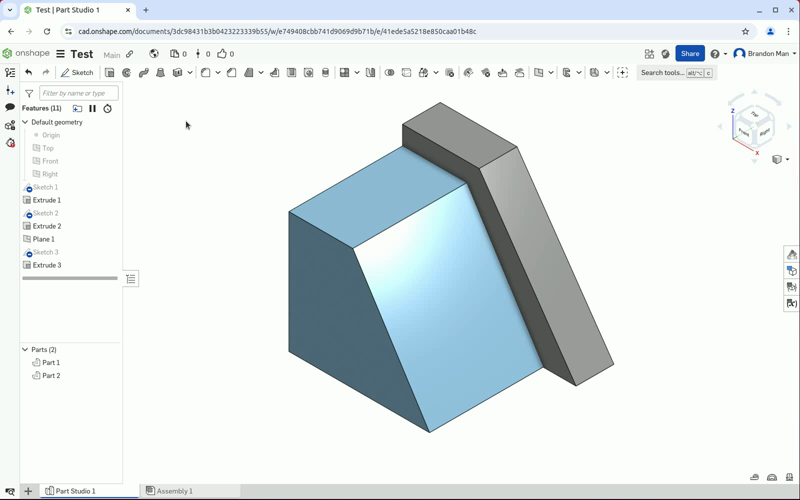
mouse_move(73, 189)
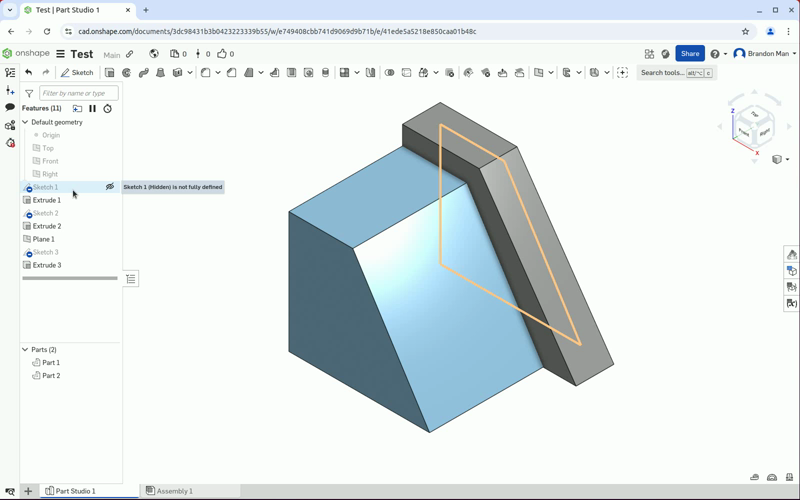
click(73, 189)